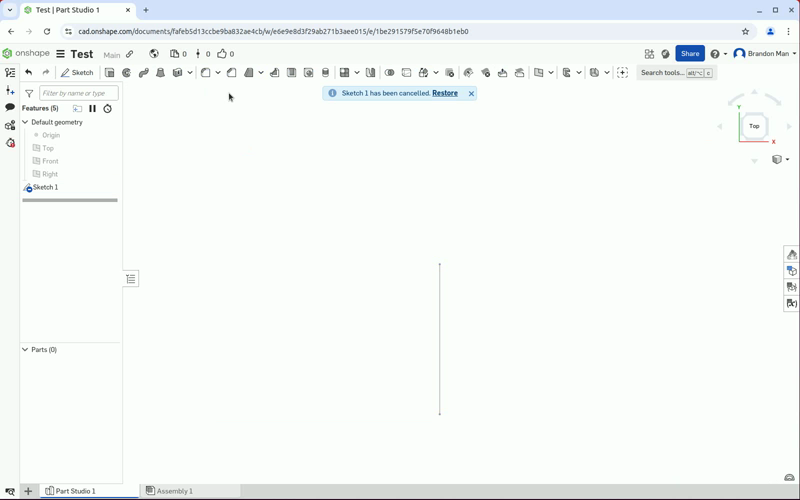
key(shift+h)
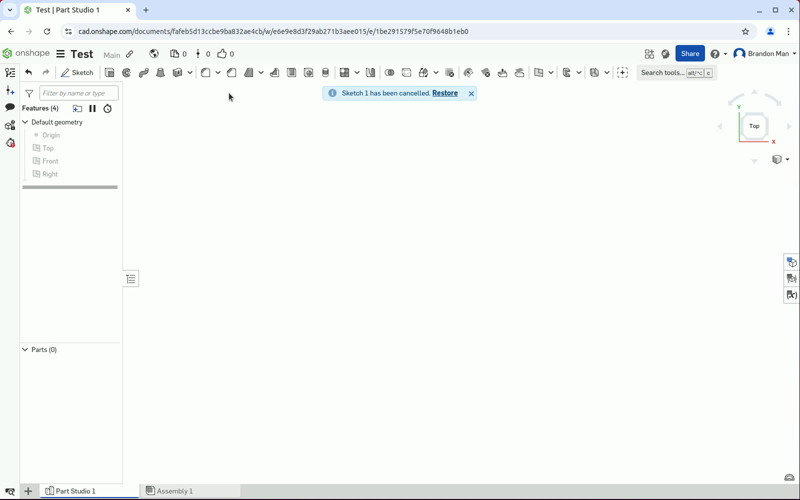
mouse_move(73, 352)
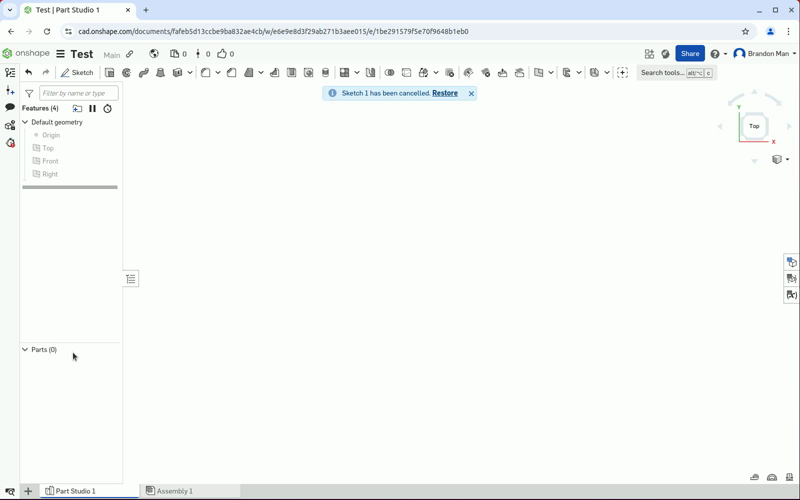
key(y)
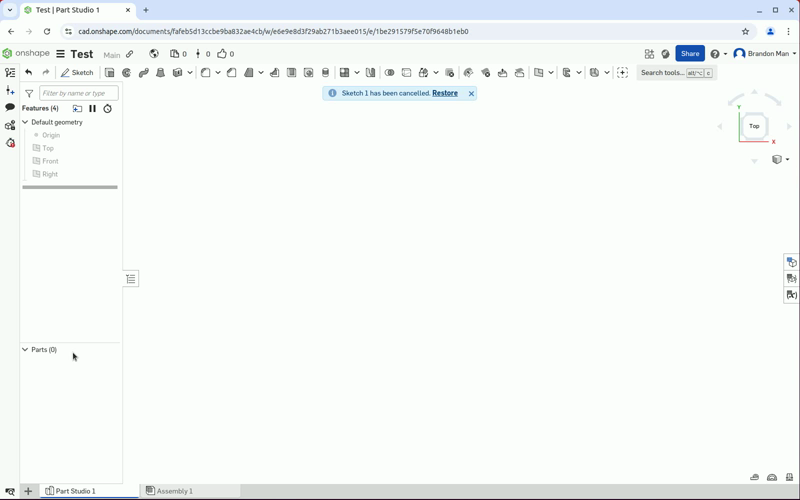
key(shift+p)
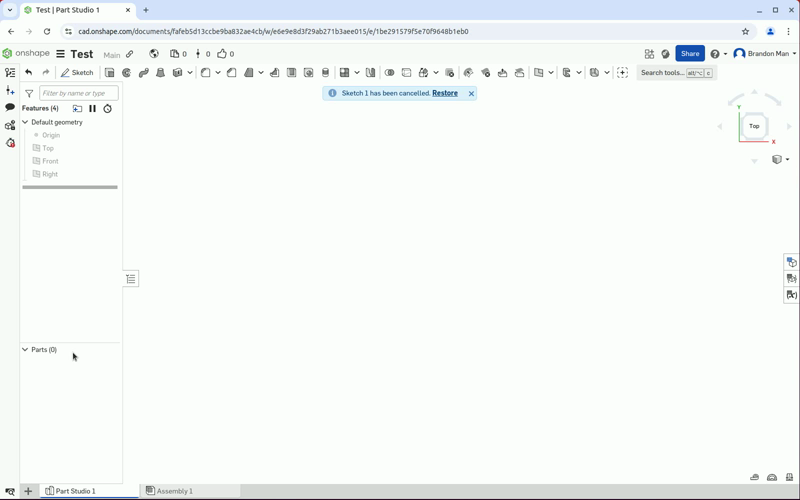
key(space)
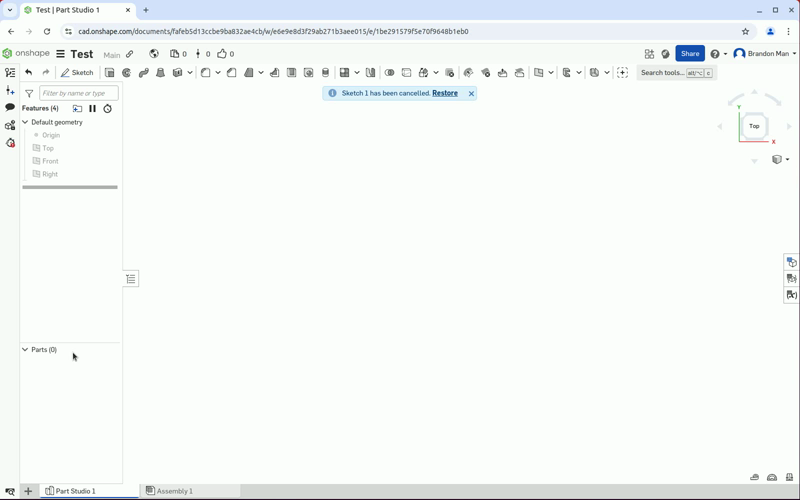
key_down(shift)
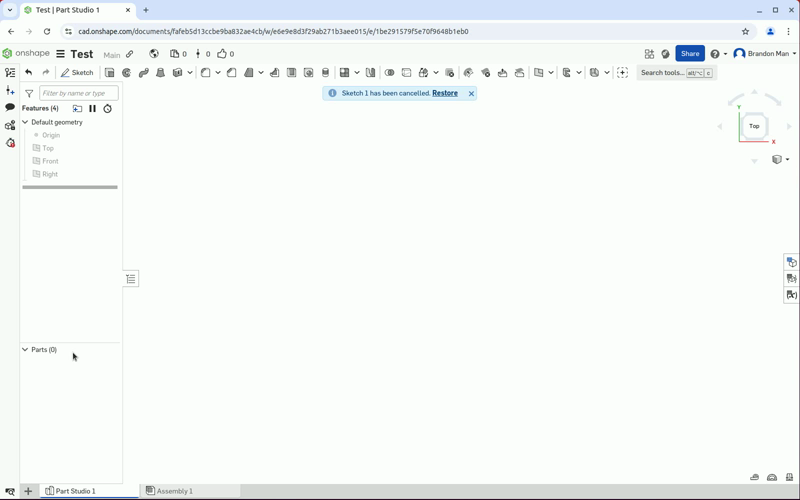
key(up)
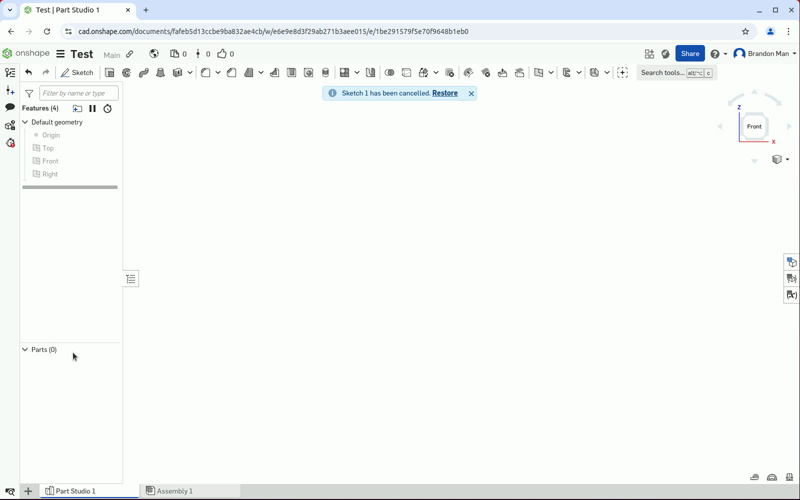
key_up(shift)
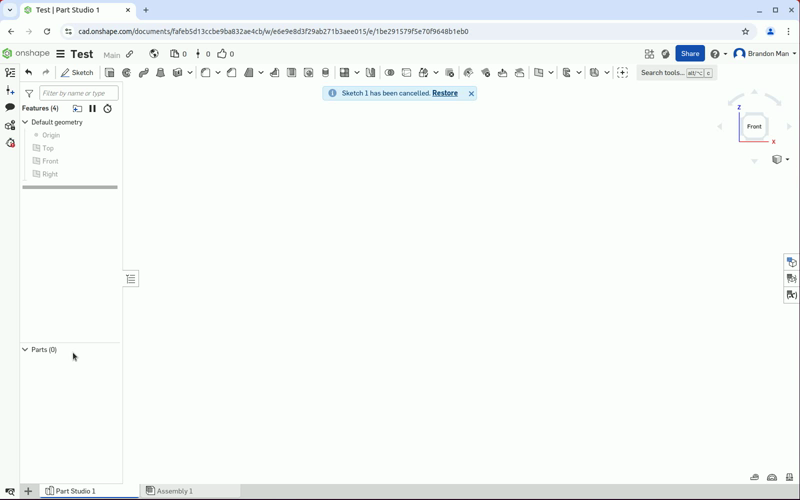
mouse_move(73, 352)
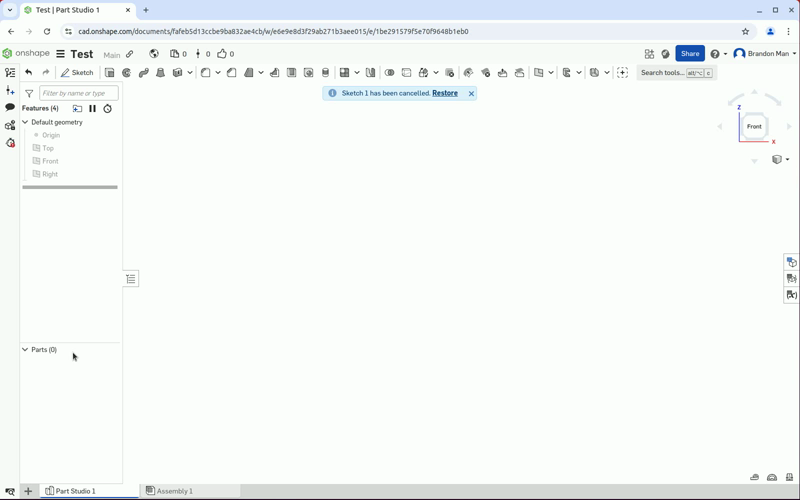
key(shift+y)
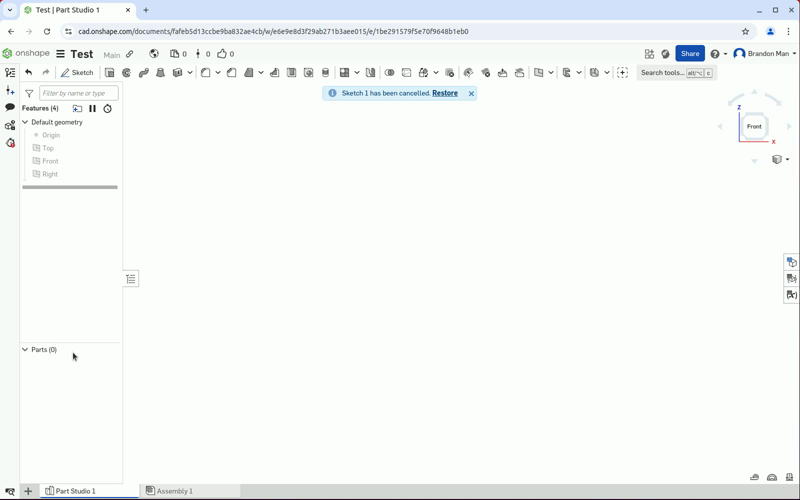
key(shift+s)
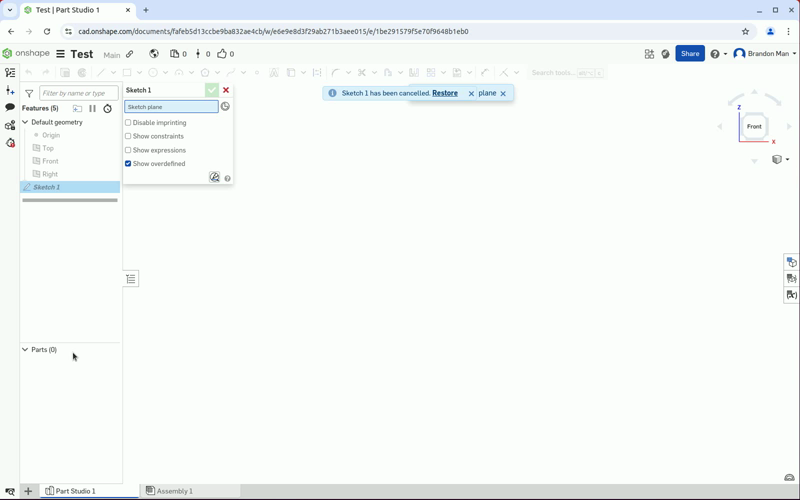
mouse_move(73, 163)
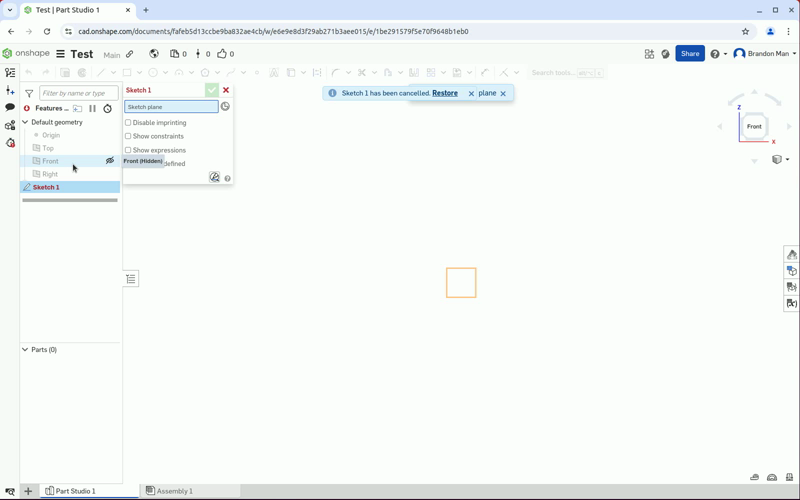
click(73, 163)
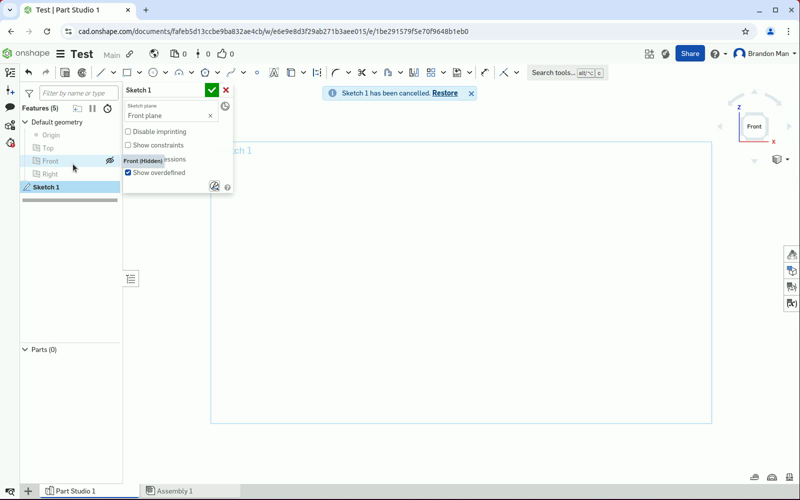
mouse_move(73, 352)
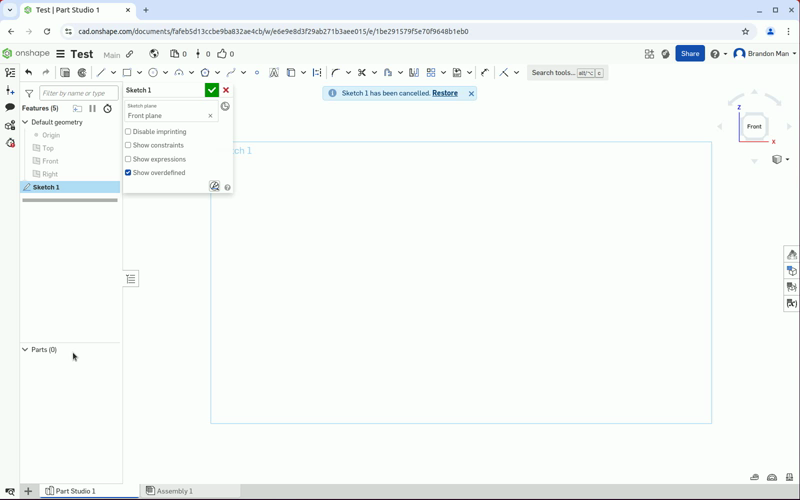
key(y)
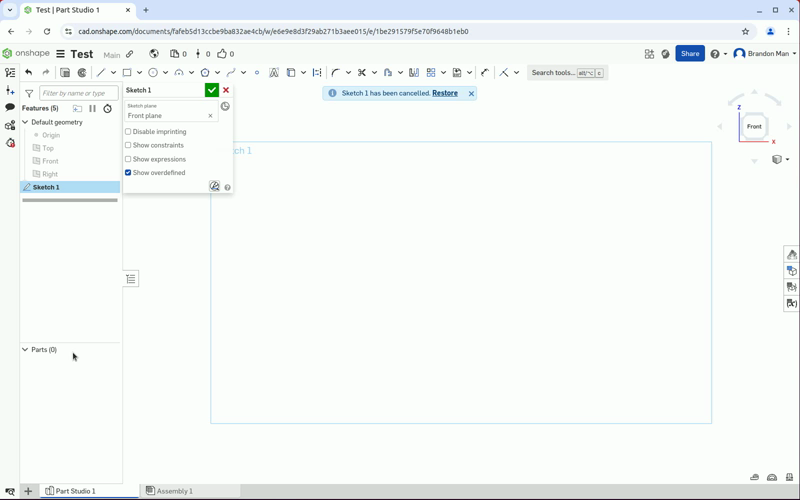
key(l)
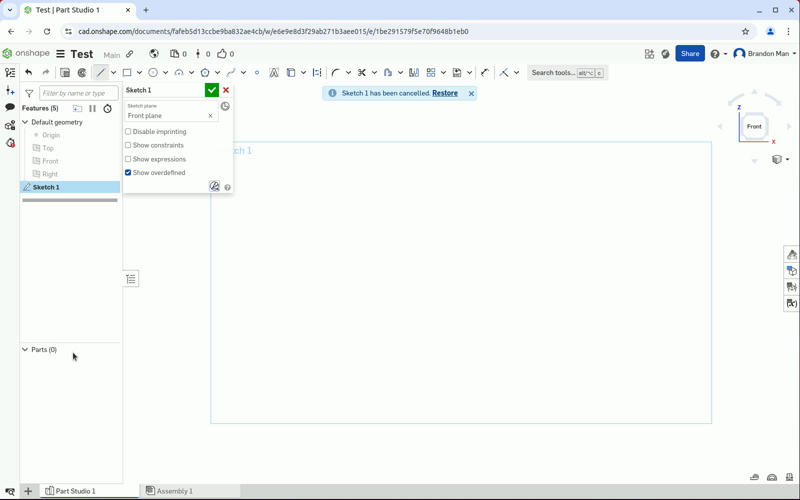
key_down(shift)
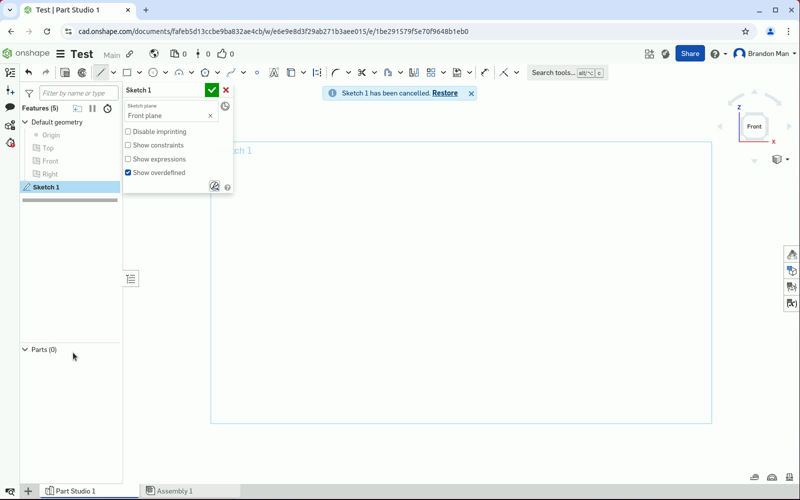
mouse_move(403, 361)
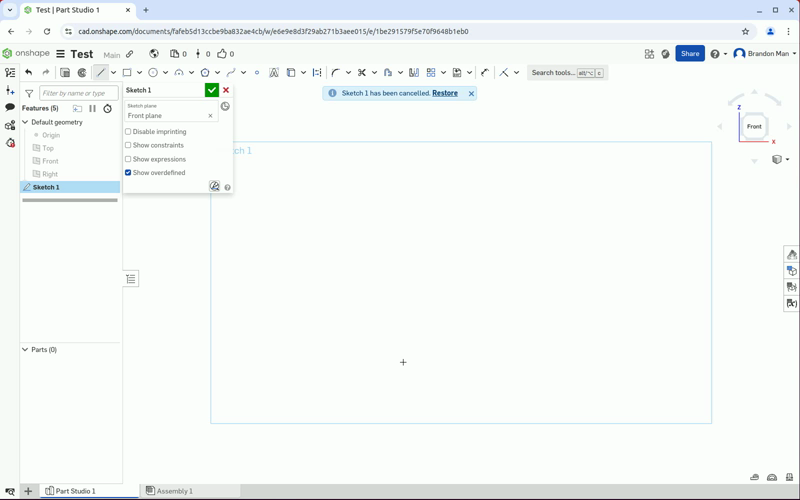
click(403, 361)
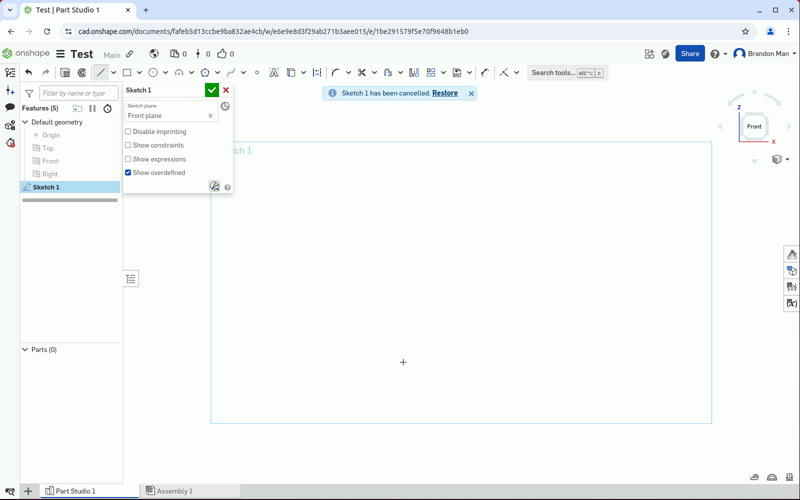
key_up(shift)
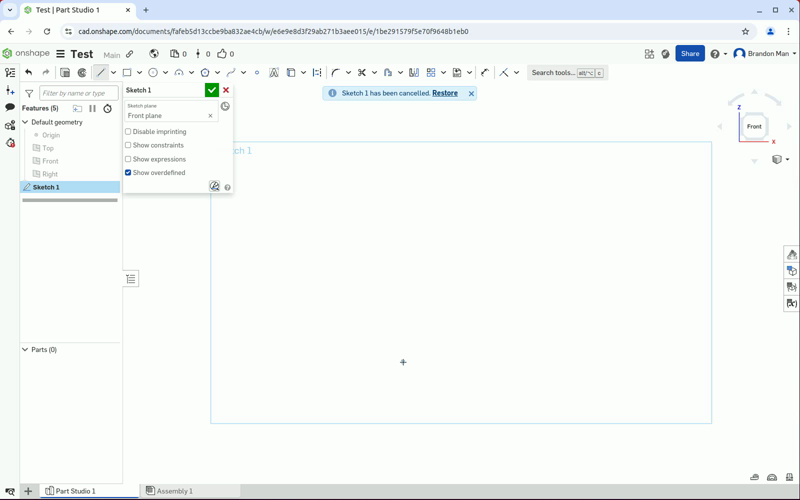
key_down(shift)
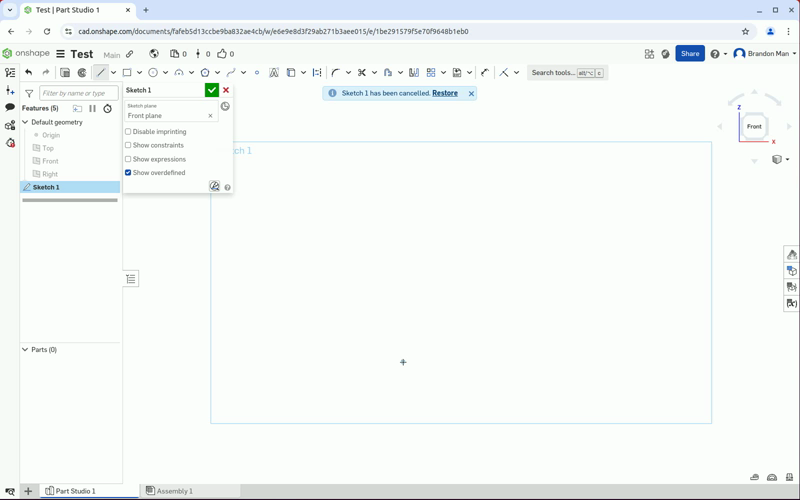
mouse_move(572, 361)
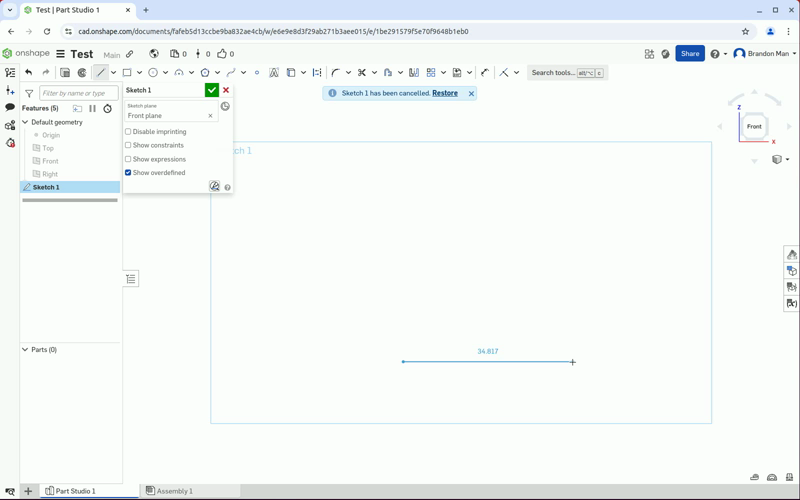
click(572, 361)
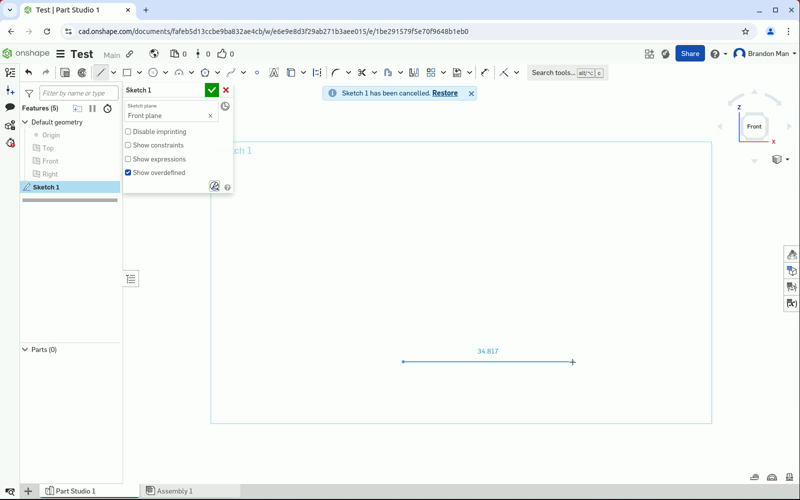
key_up(shift)
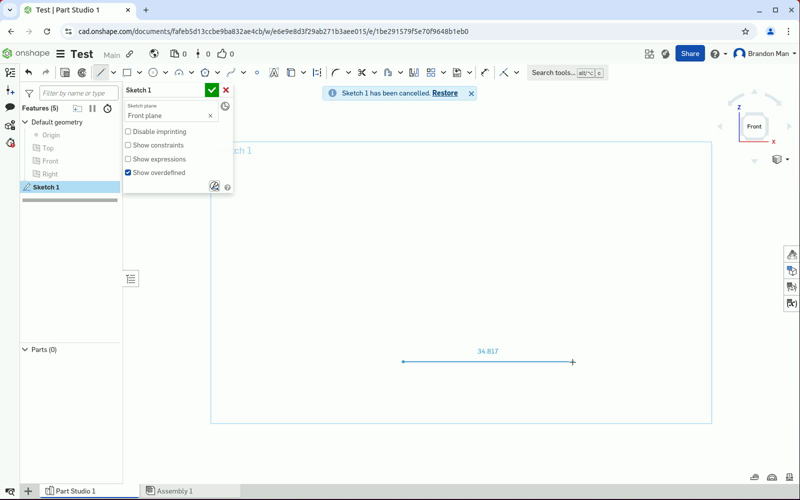
key_down(shift)
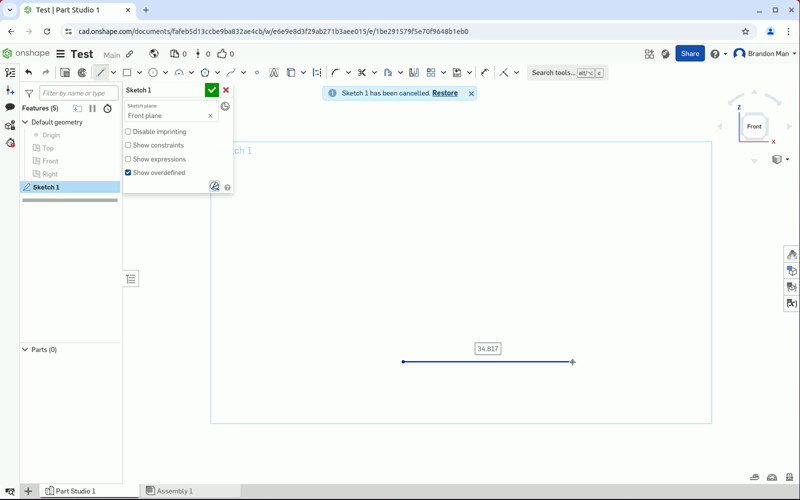
mouse_move(572, 249)
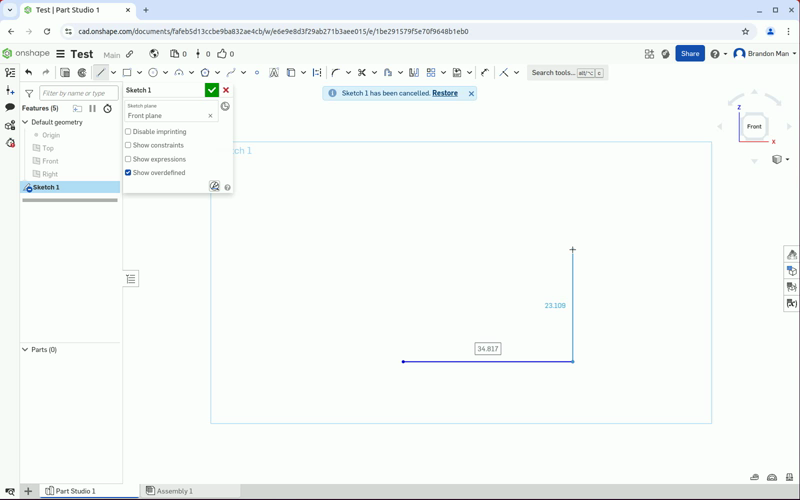
click(572, 249)
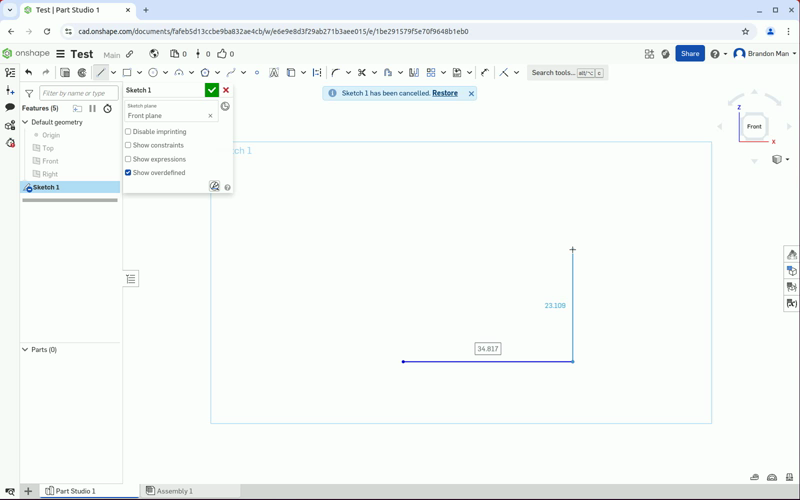
key_up(shift)
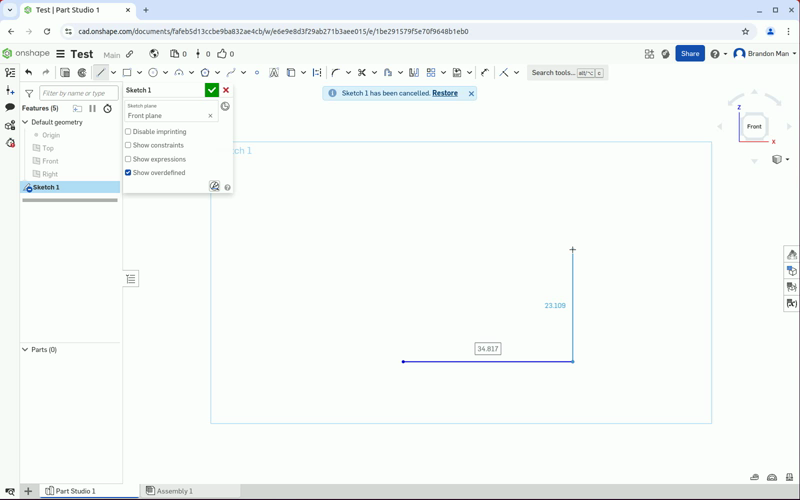
key_down(shift)
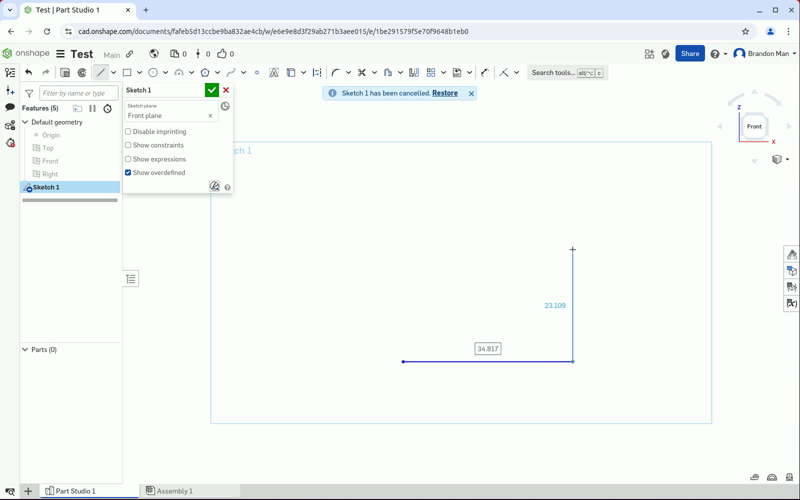
mouse_move(403, 249)
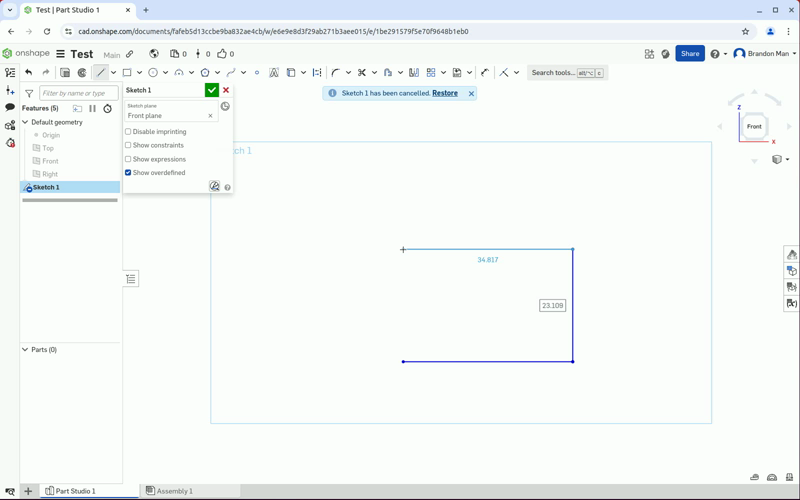
click(403, 249)
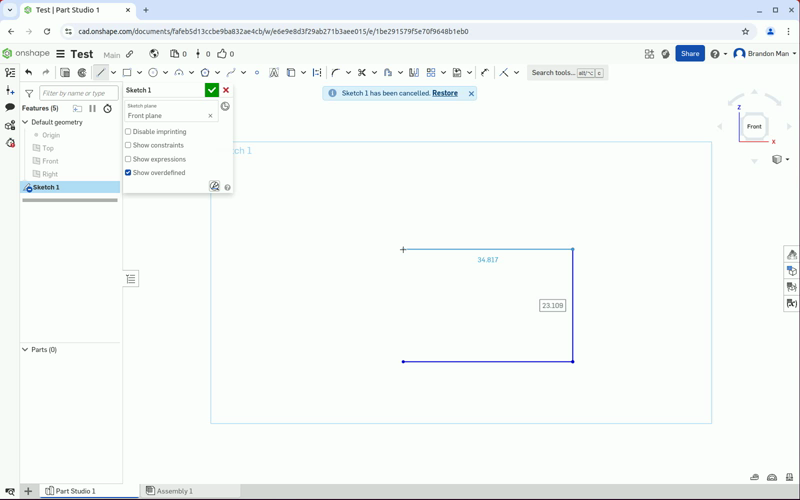
key_up(shift)
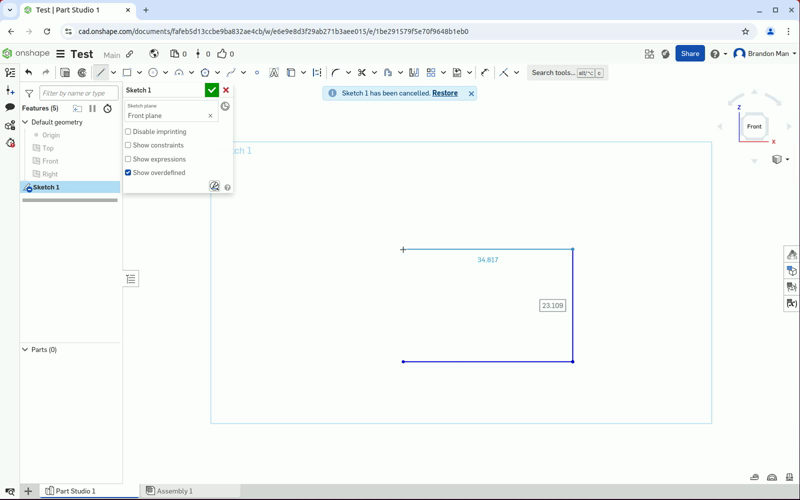
key_down(shift)
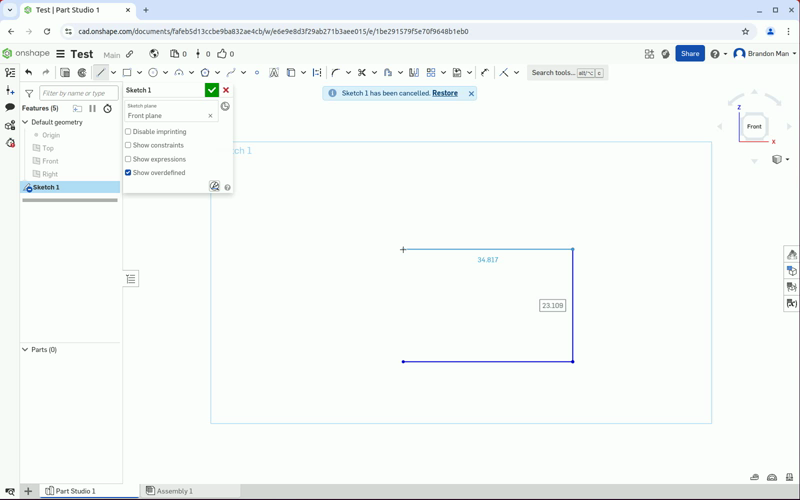
mouse_move(403, 361)
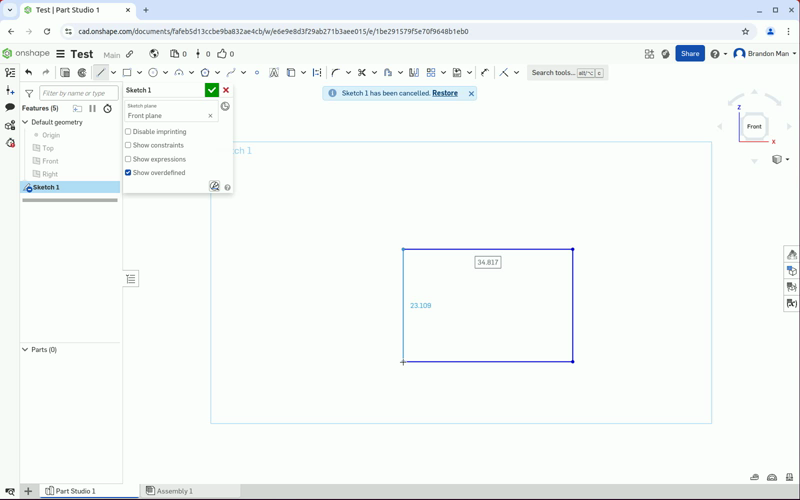
key_up(shift)
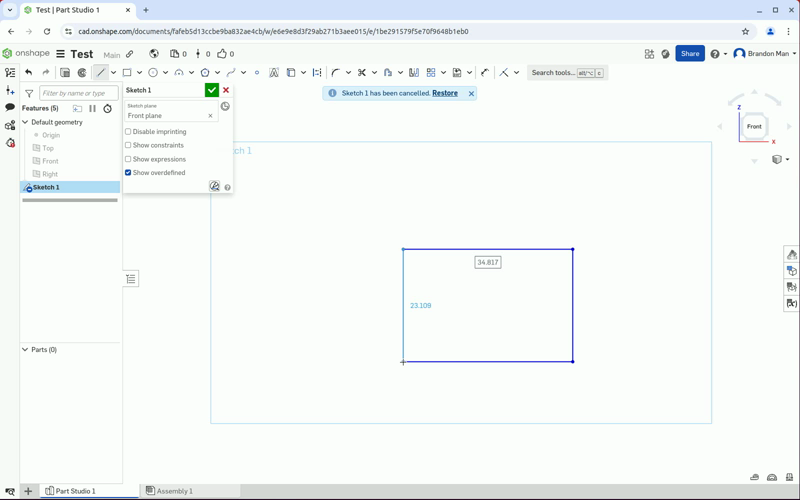
click(403, 361)
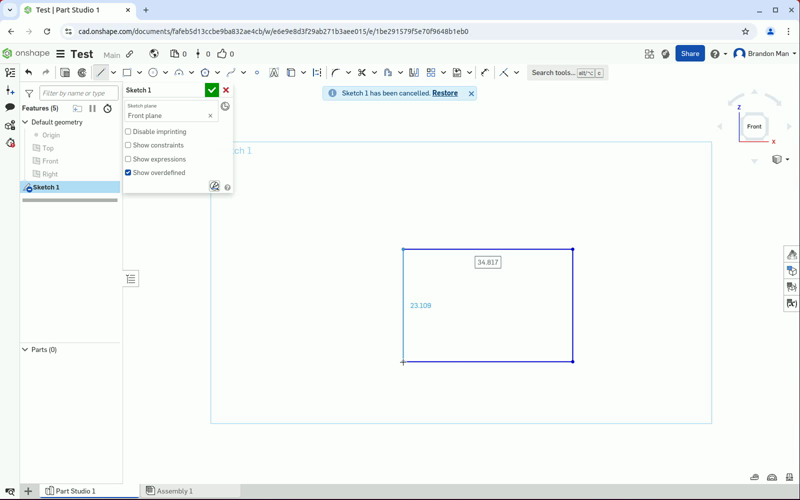
key(esc)
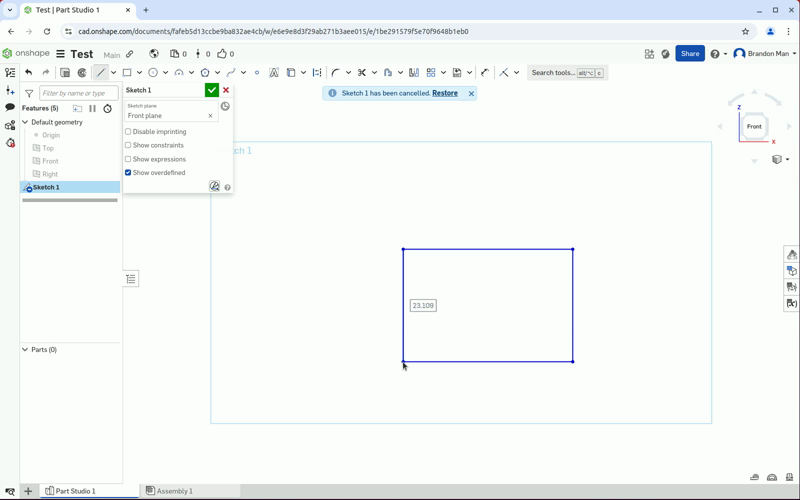
key(c)
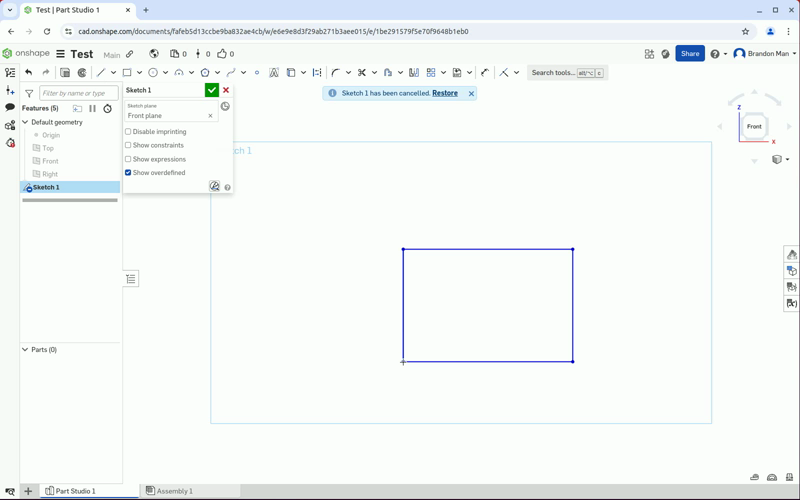
key_down(shift)
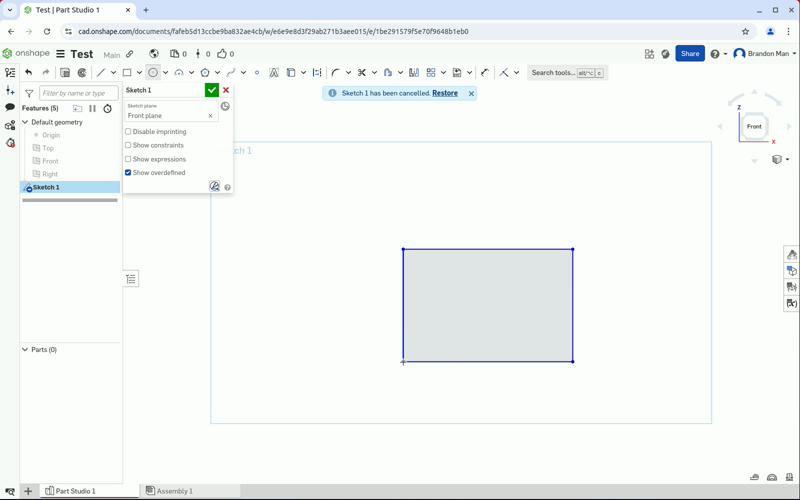
mouse_move(453, 300)
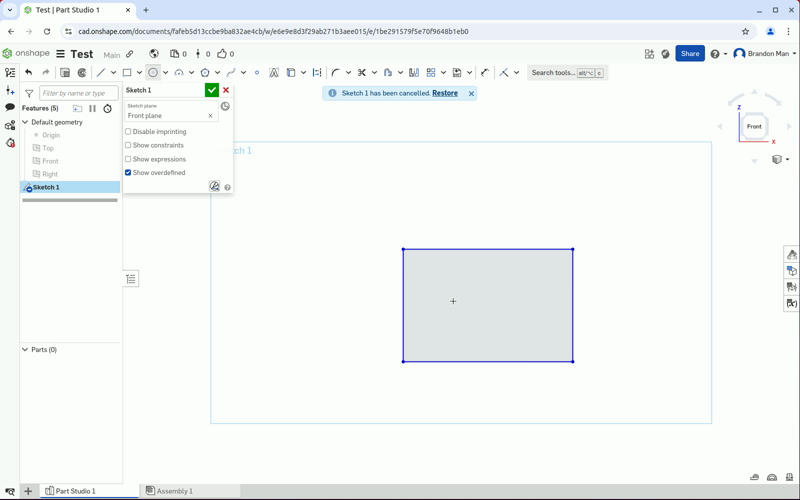
click(453, 300)
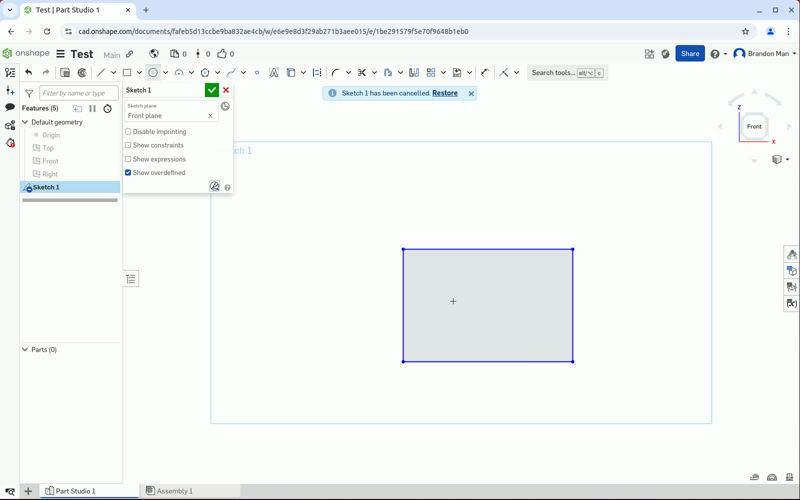
key_up(shift)
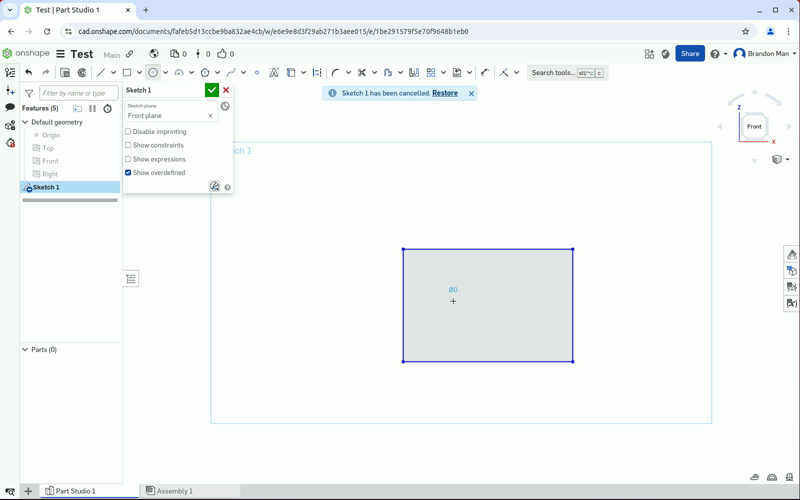
mouse_move(456, 300)
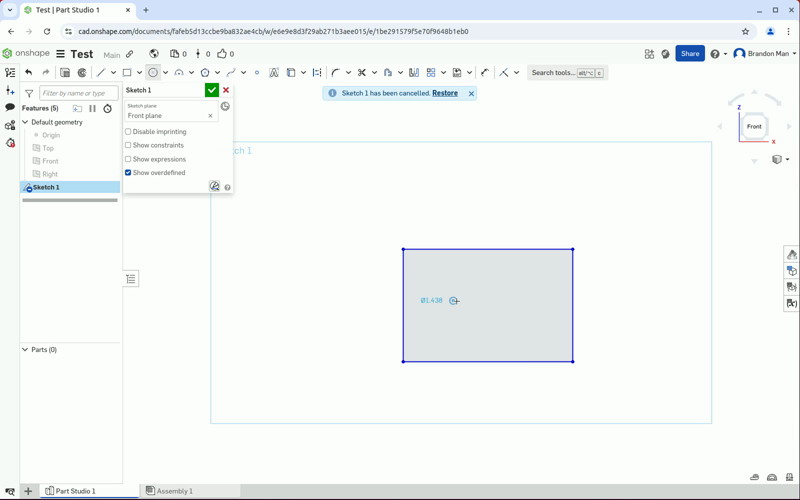
click(456, 300)
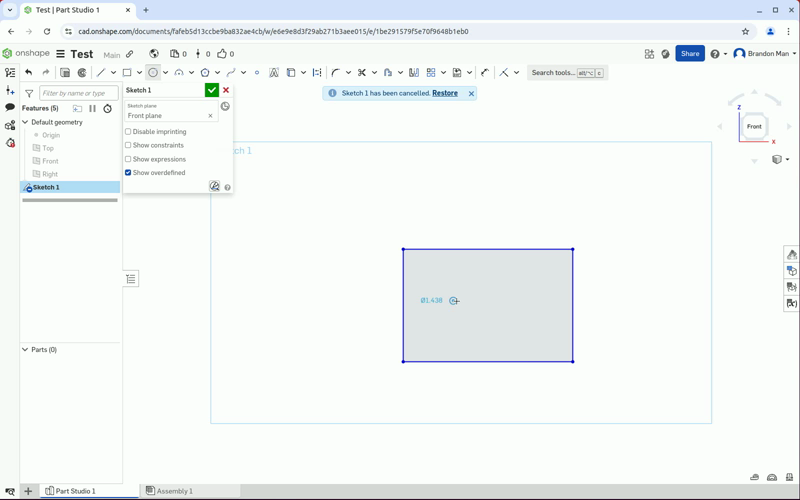
key(esc)
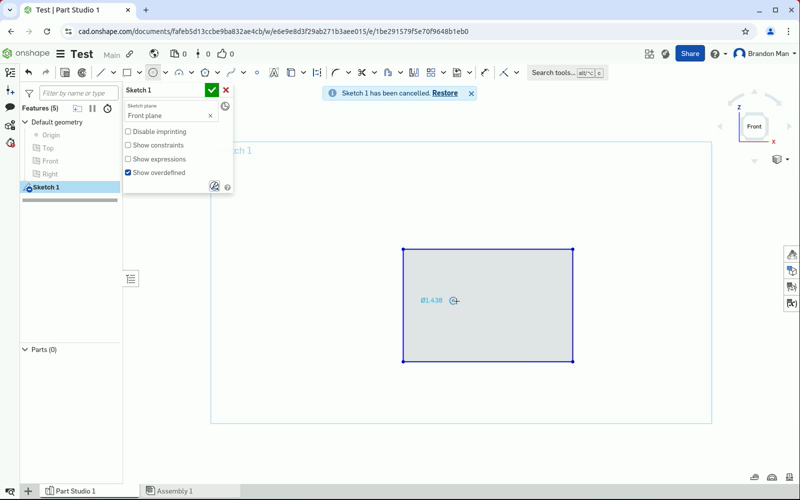
key(c)
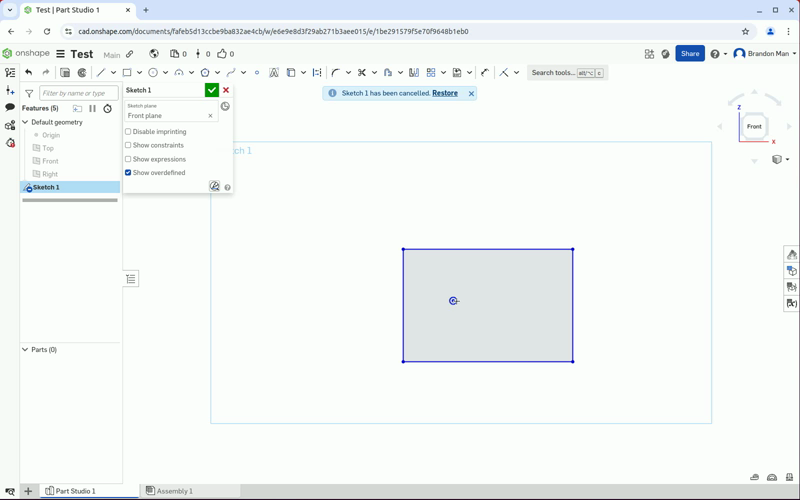
key_down(shift)
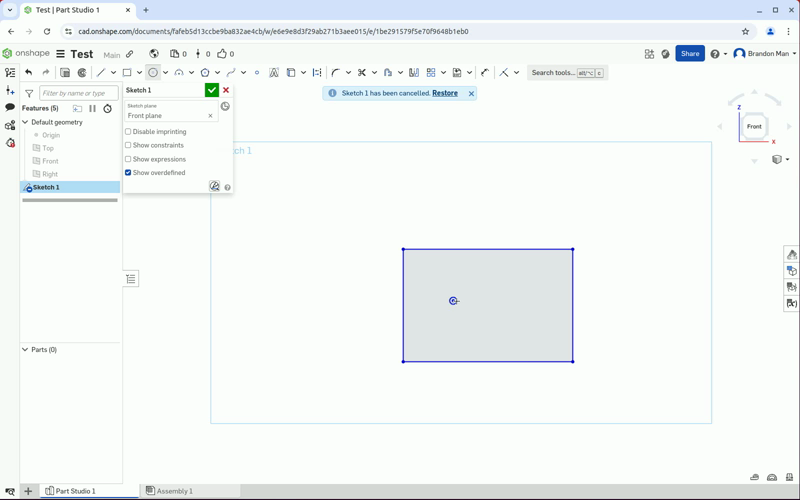
mouse_move(521, 302)
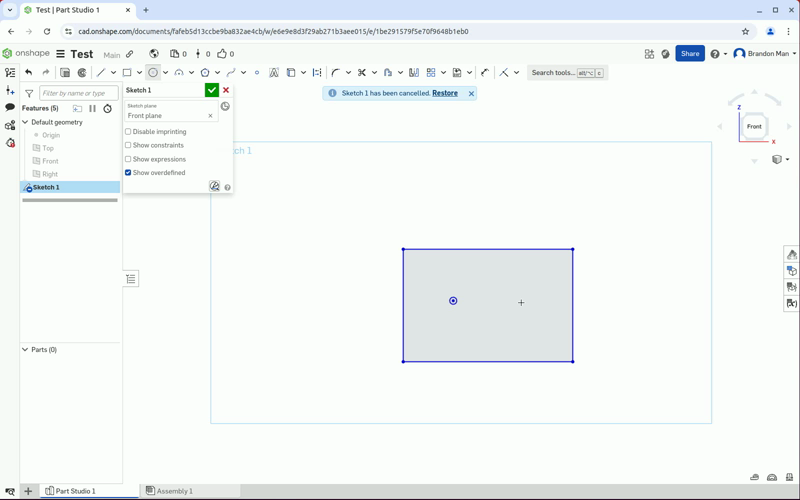
click(521, 302)
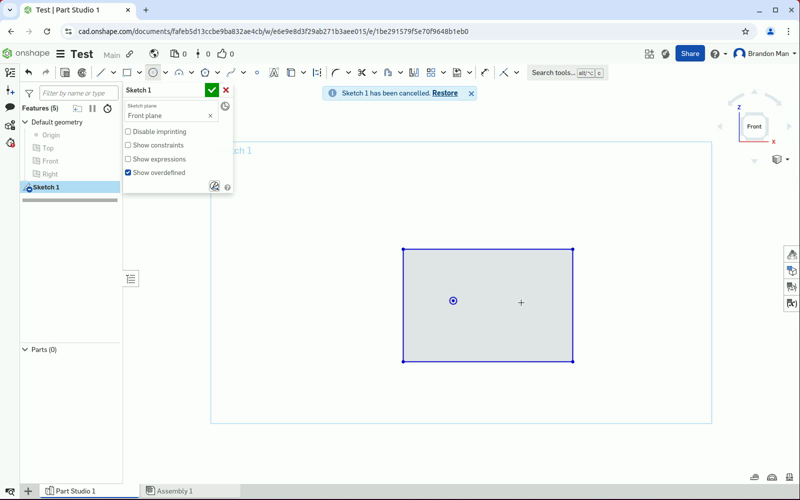
key_up(shift)
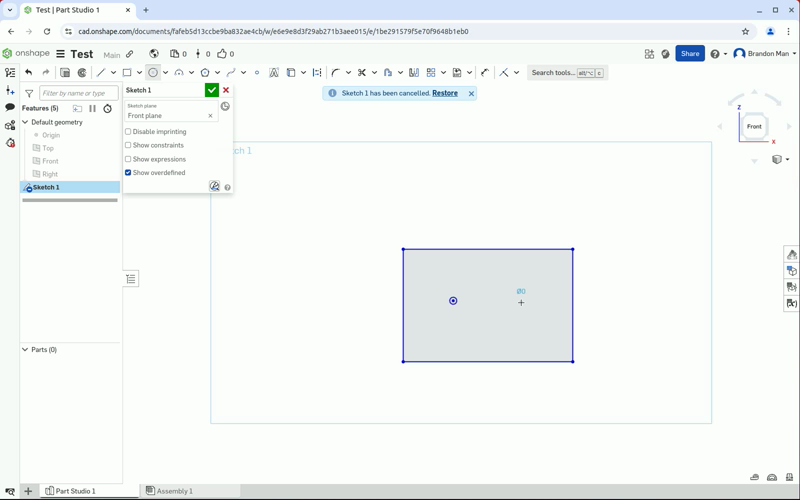
mouse_move(524, 302)
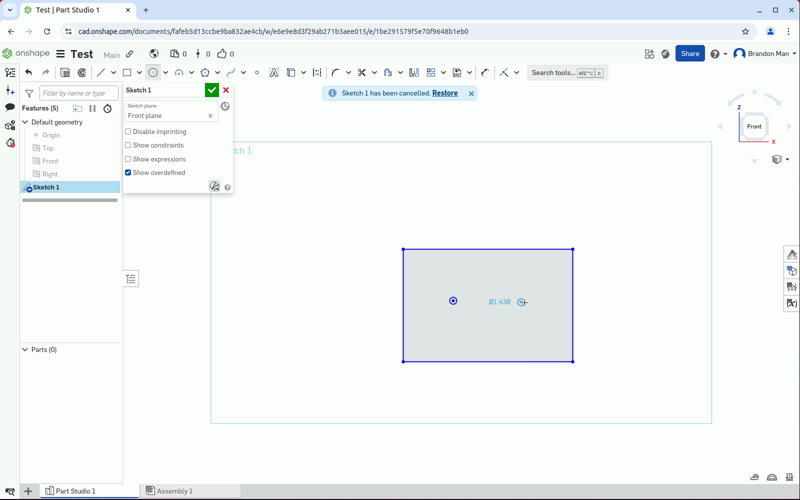
click(524, 302)
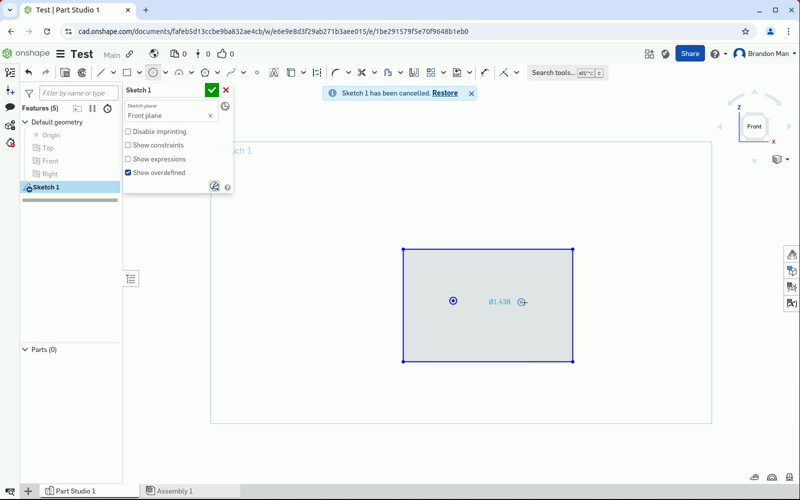
key(esc)
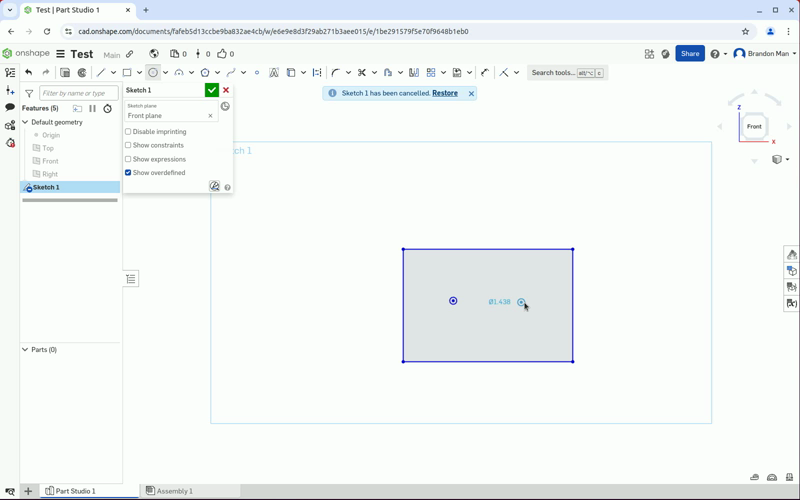
mouse_move(553, 288)
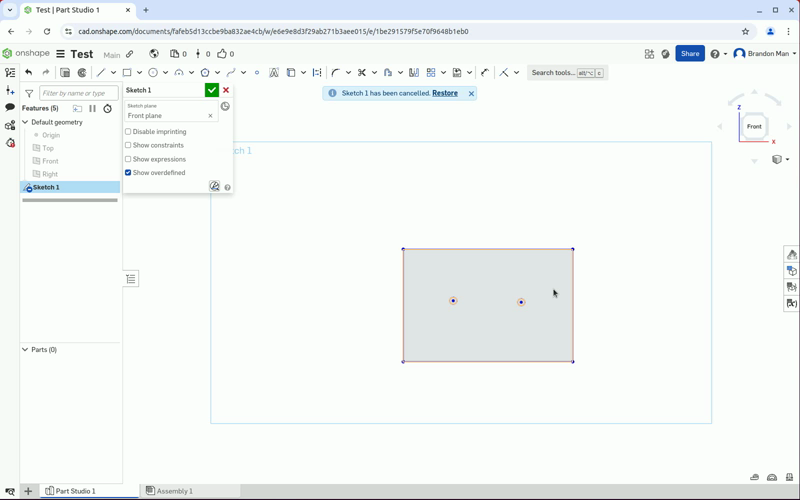
click(553, 288)
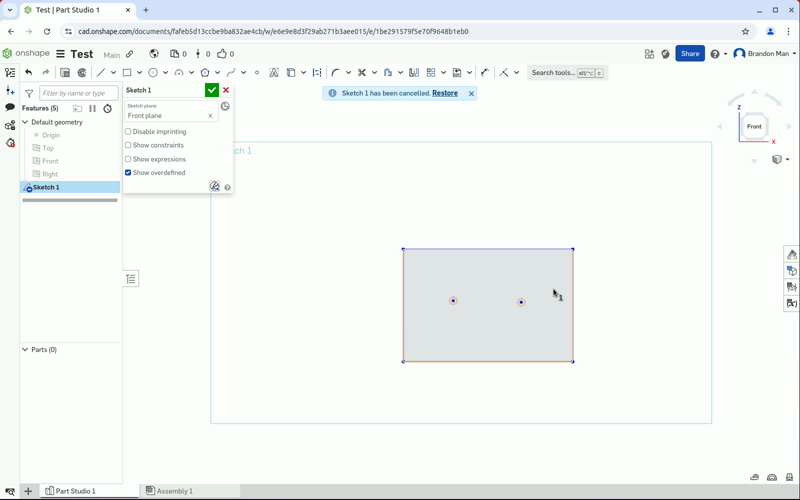
mouse_move(73, 352)
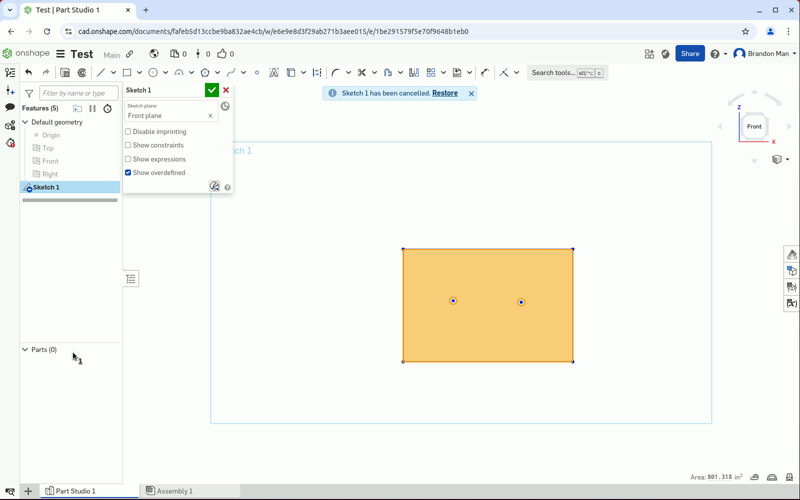
key(shift+y)
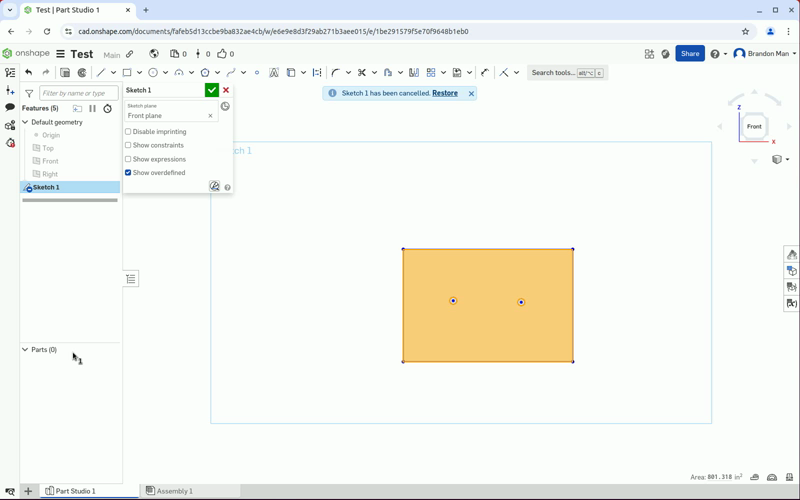
key(shift+e)
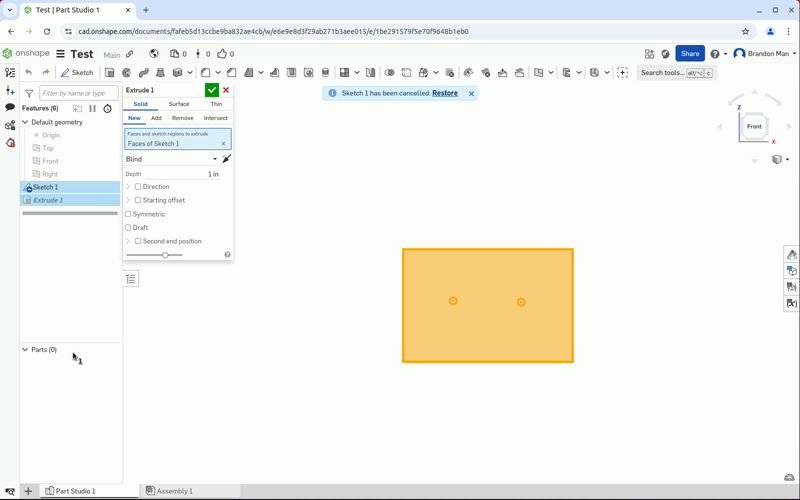
mouse_move(143, 106)
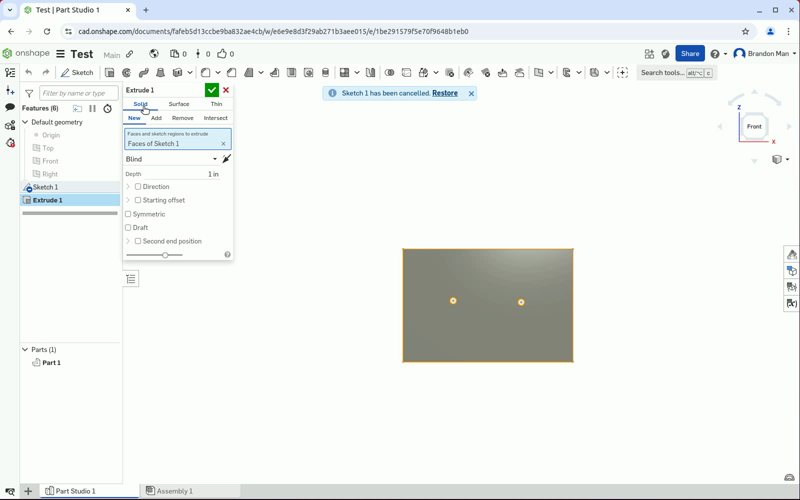
click(143, 106)
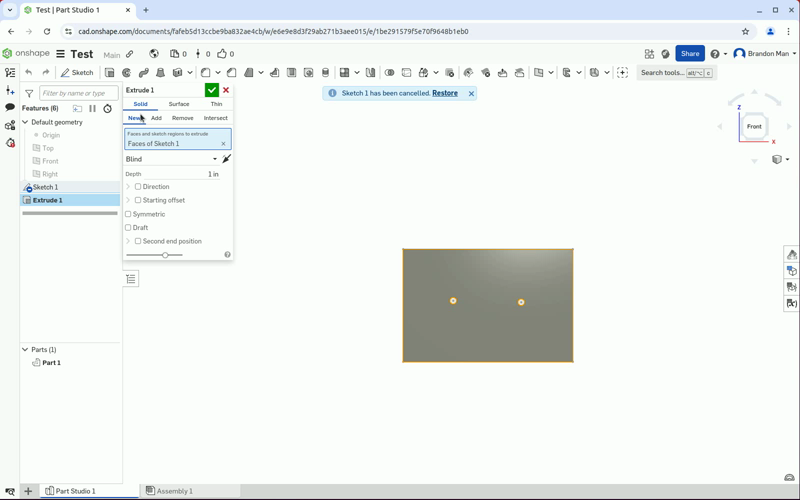
mouse_move(137, 120)
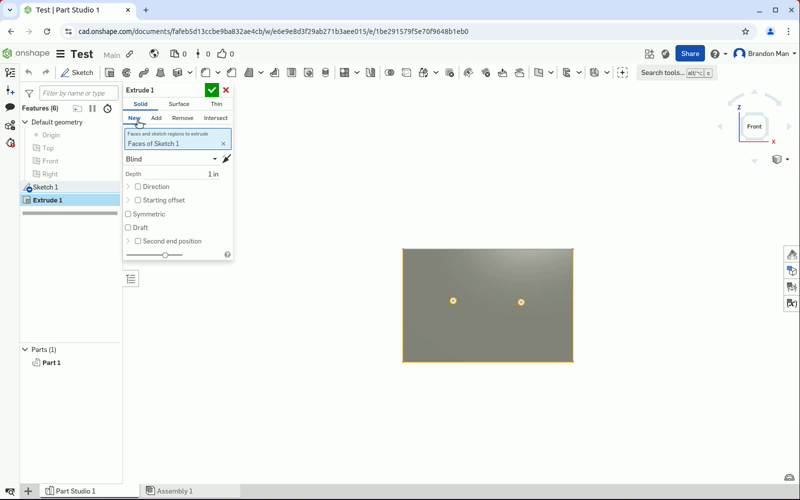
click(137, 120)
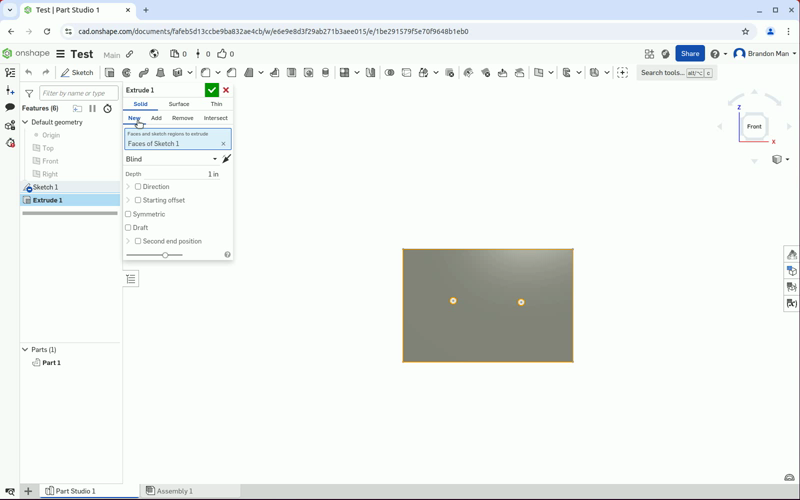
key(tab, 4)
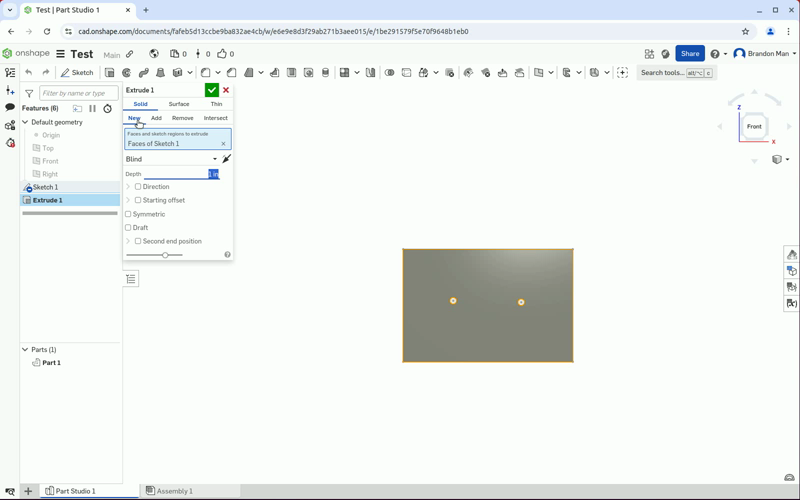
text(4.574)
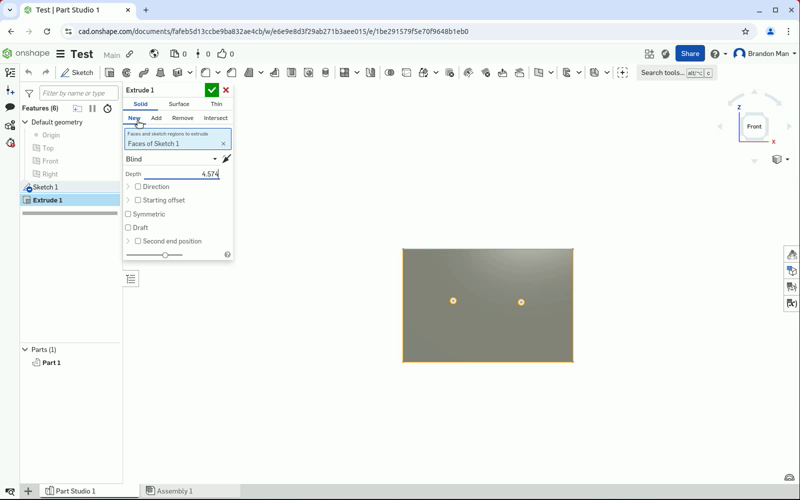
key(enter)
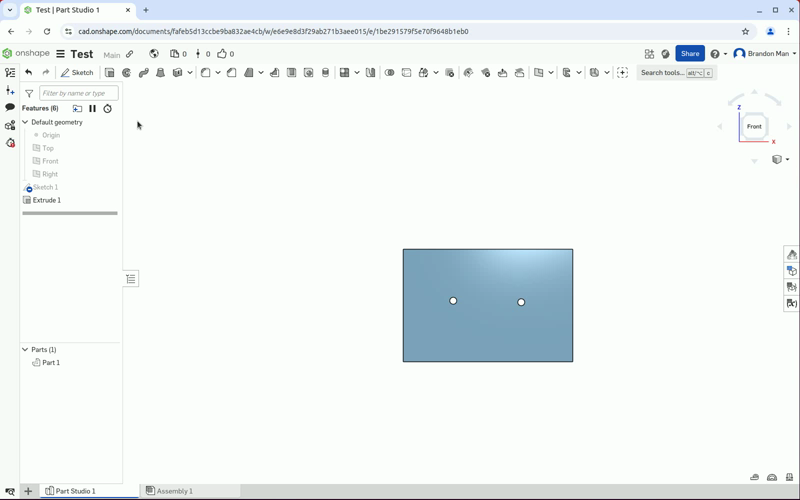
key(shift+h)
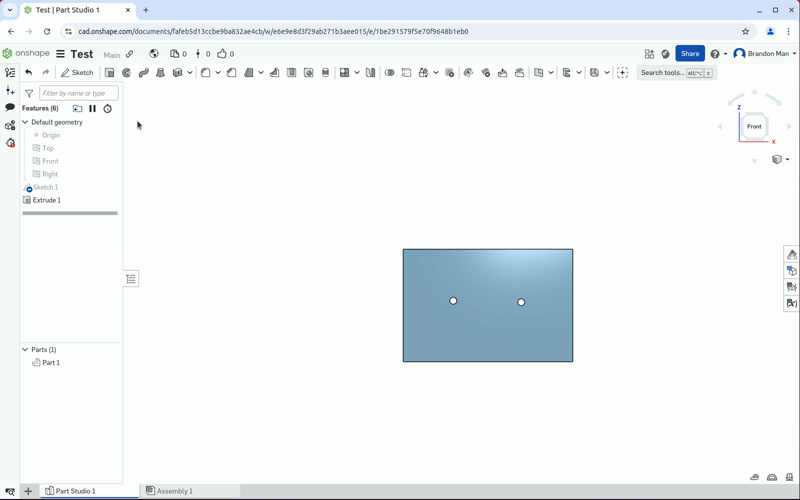
key(shift+h)
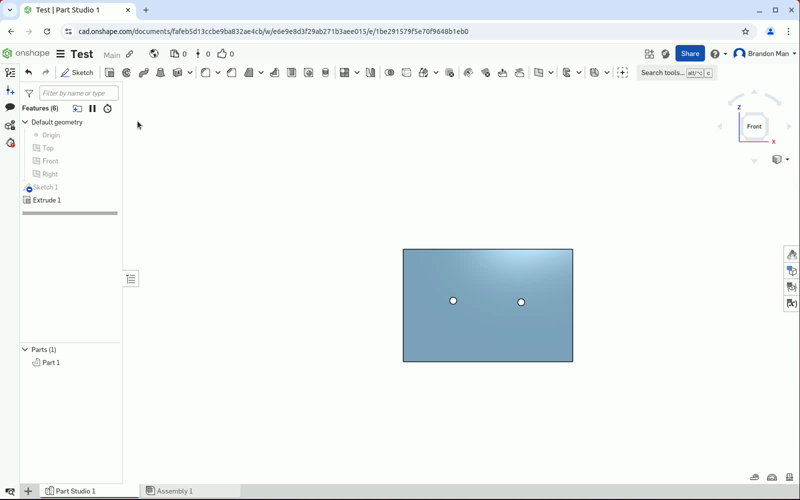
mouse_move(73, 189)
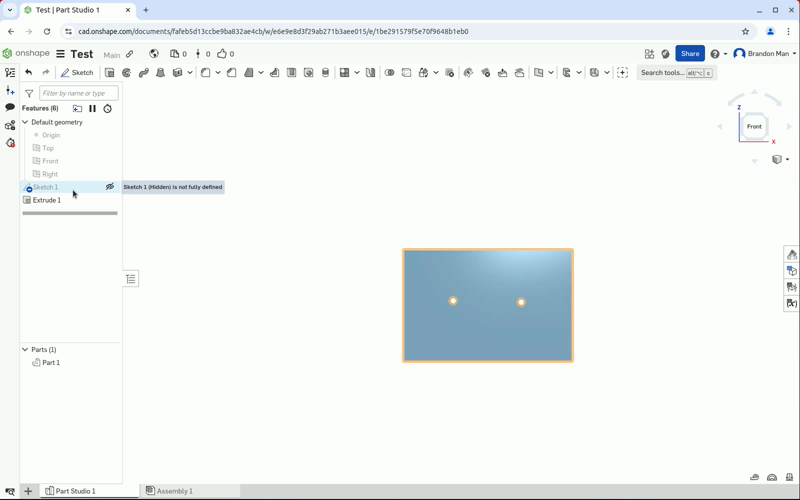
click(73, 189)
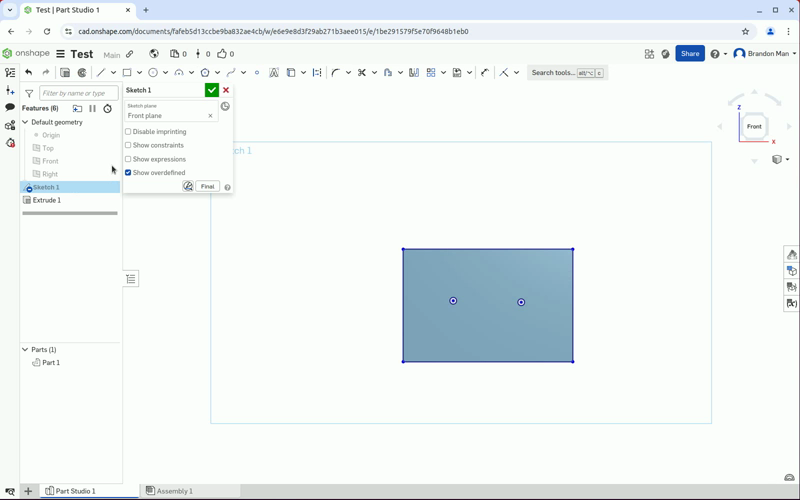
mouse_move(229, 92)
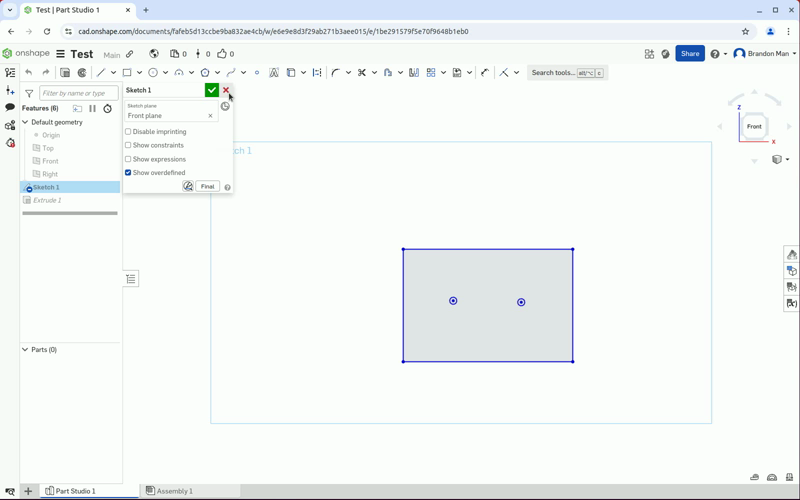
click(229, 92)
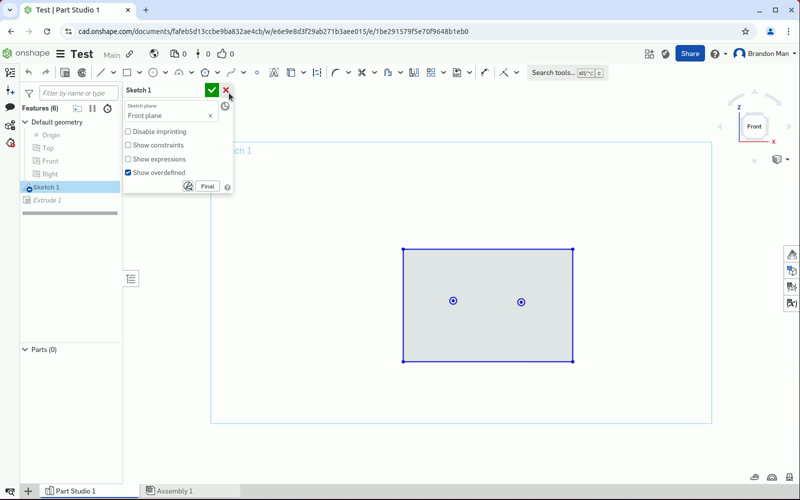
key(shift+s)
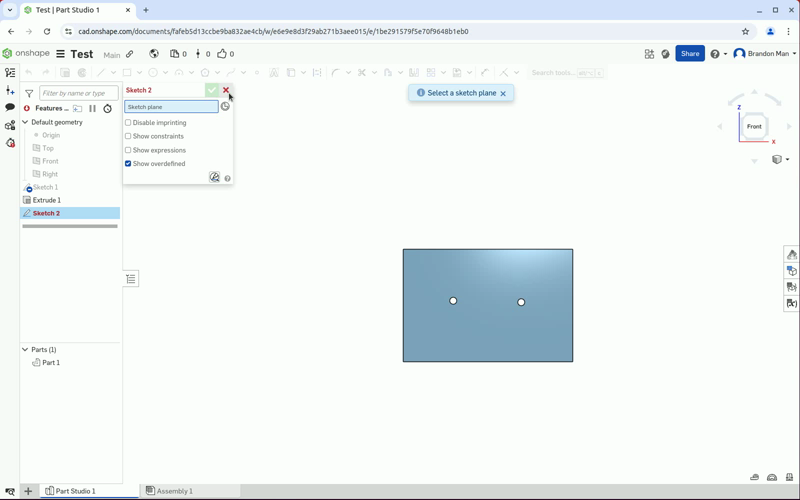
mouse_move(73, 163)
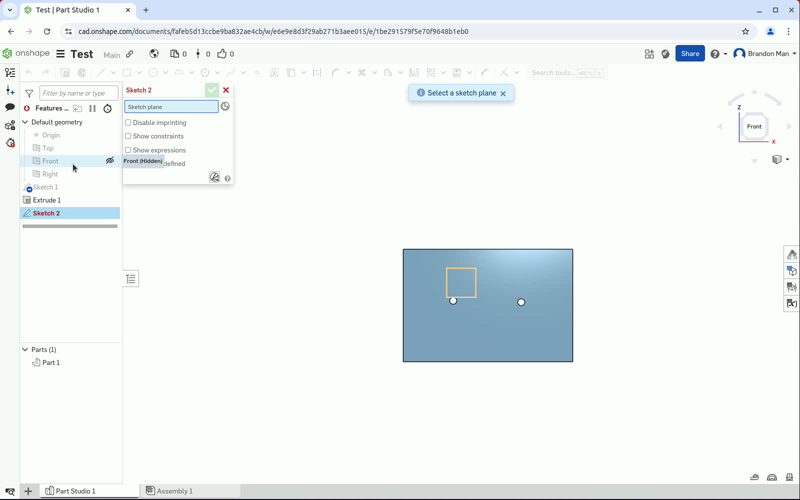
click(73, 163)
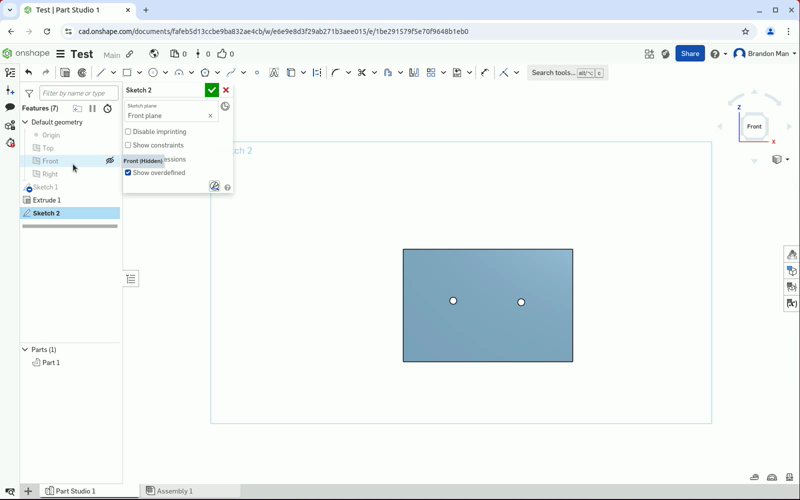
mouse_move(73, 352)
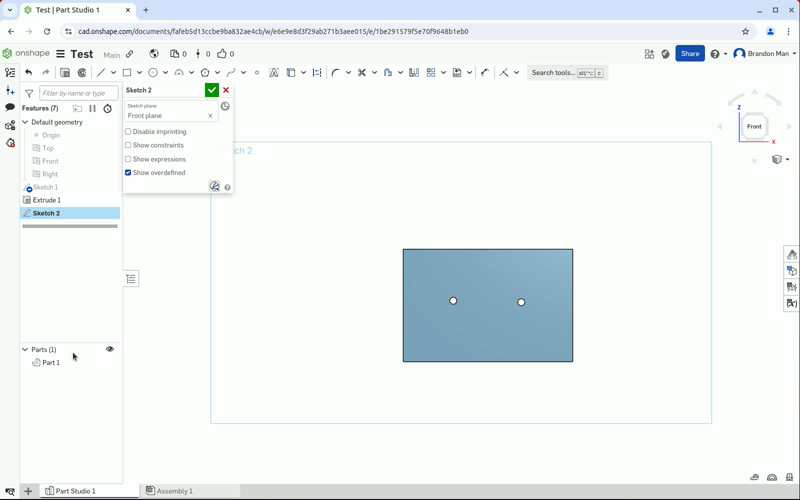
key(y)
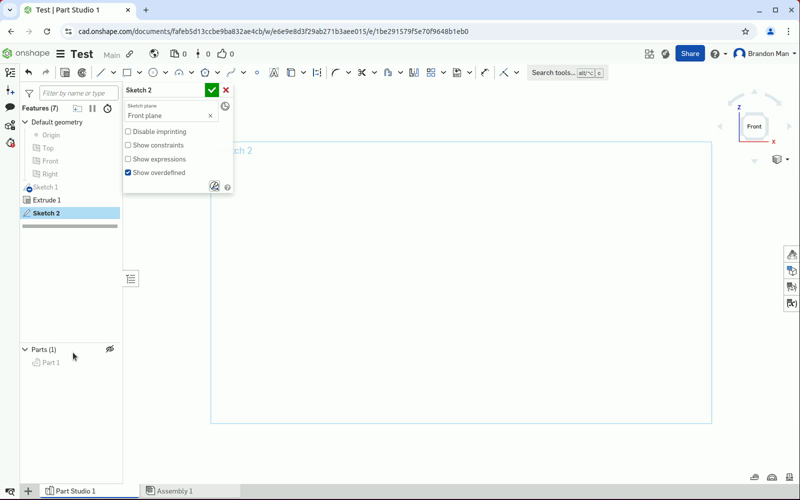
key(c)
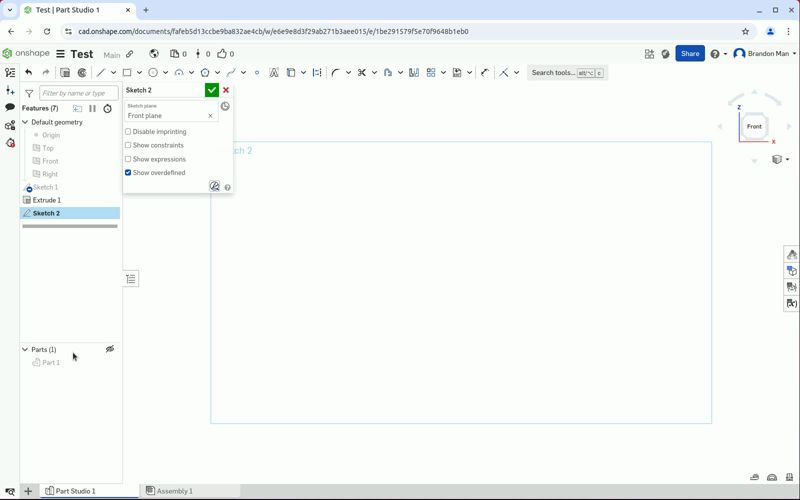
key_down(shift)
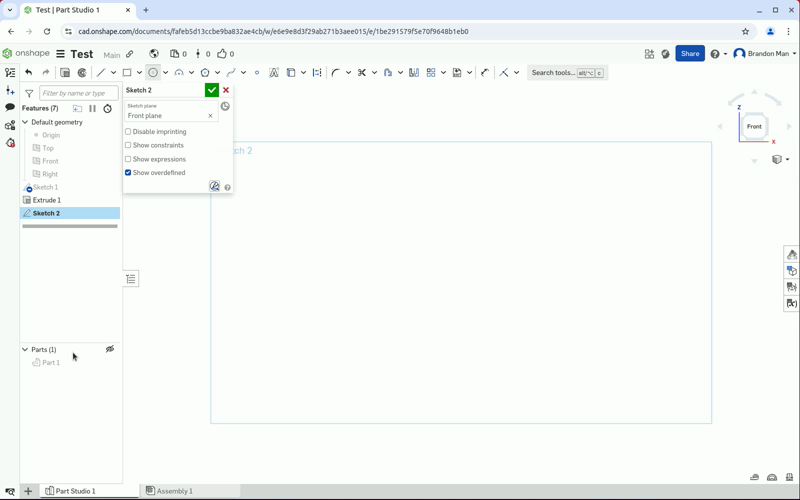
mouse_move(521, 301)
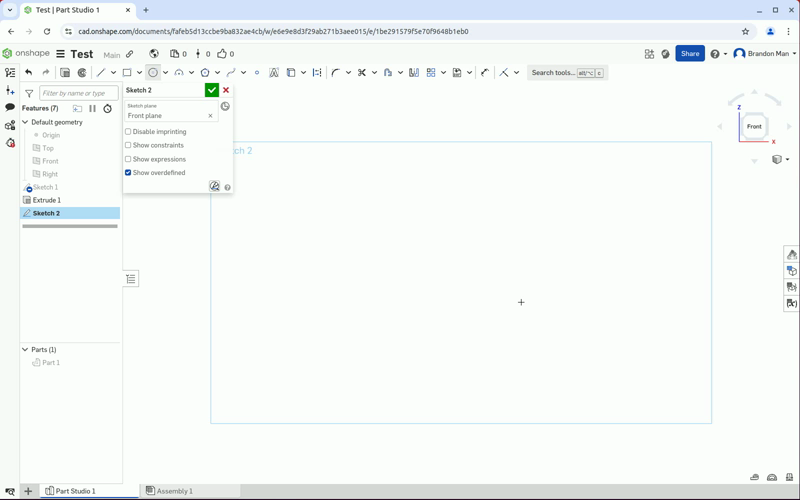
click(521, 301)
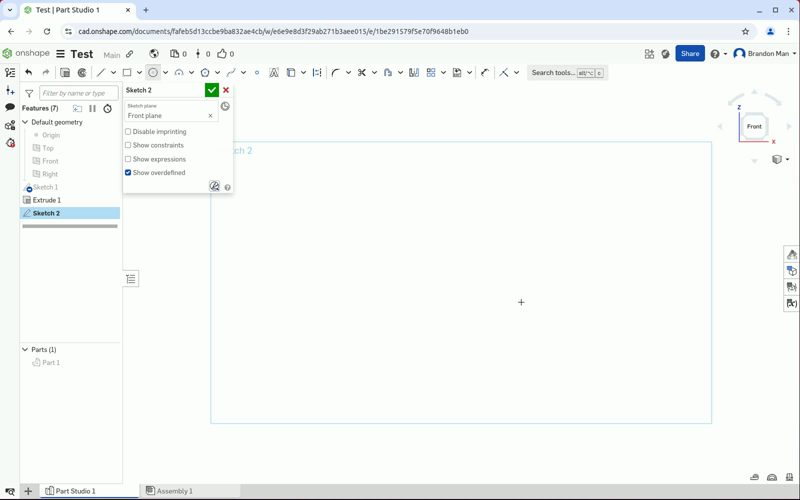
key_up(shift)
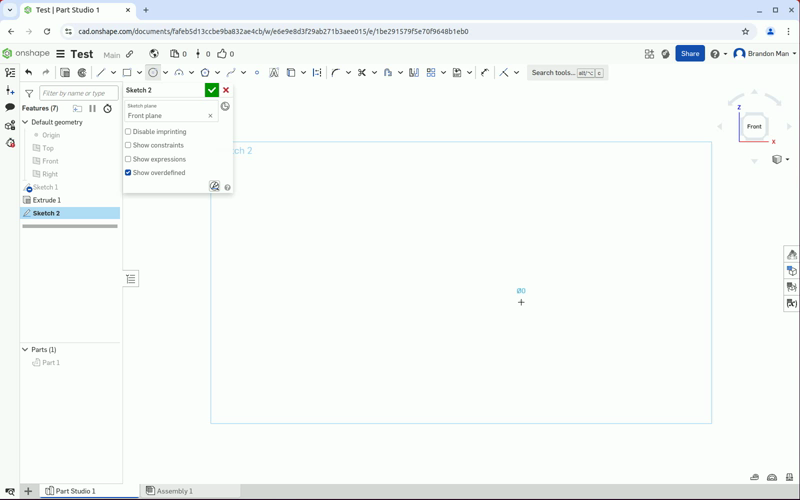
mouse_move(525, 301)
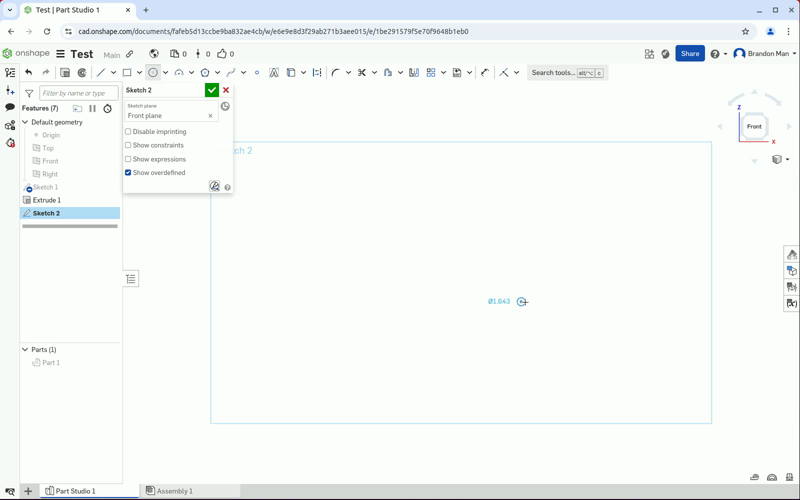
click(525, 301)
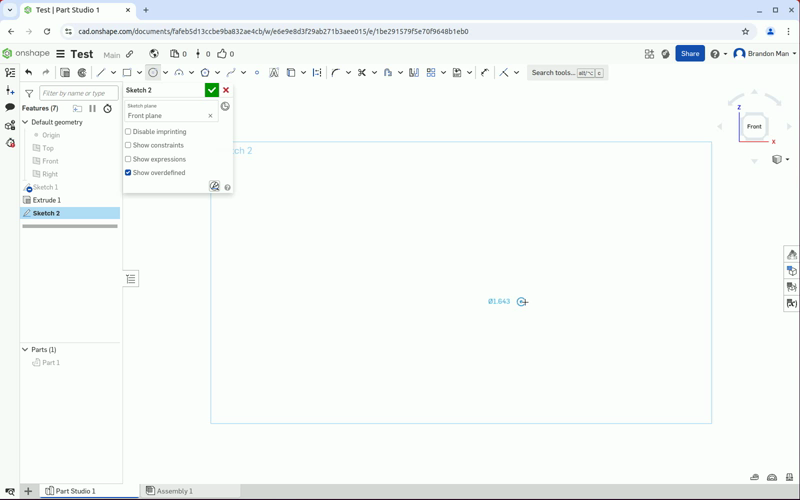
key(esc)
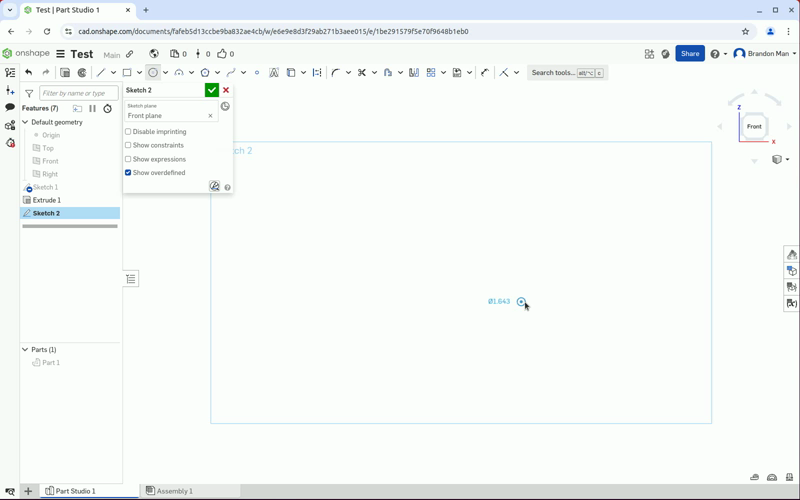
mouse_move(519, 301)
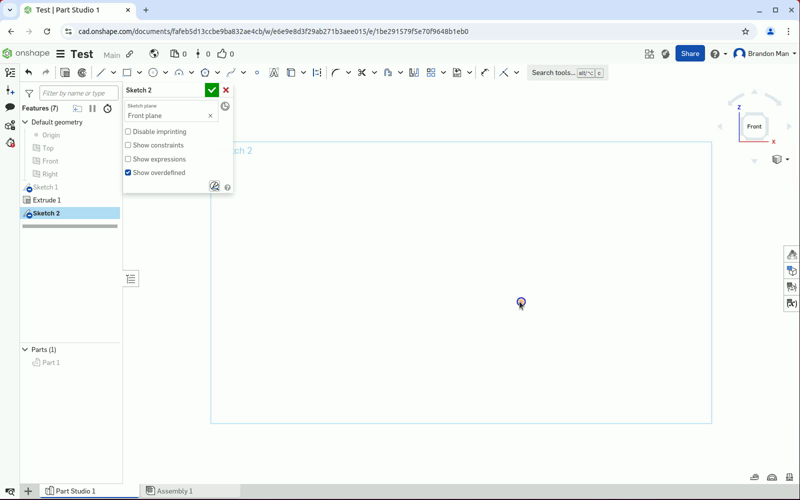
scroll(6)
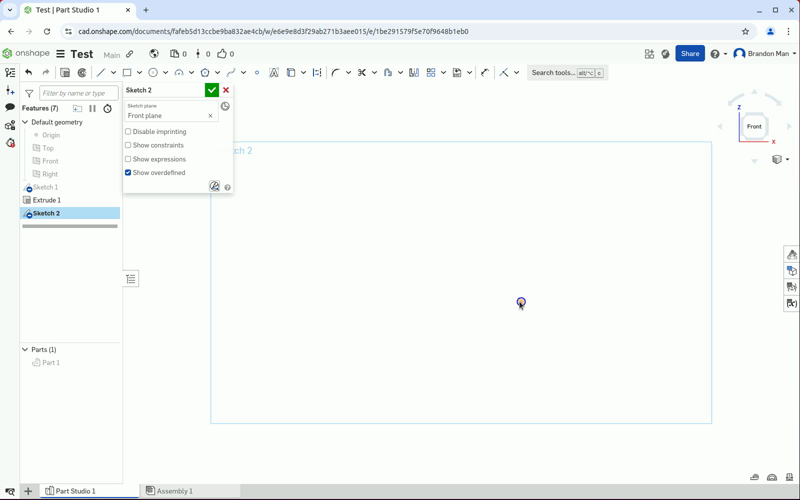
scroll(6)
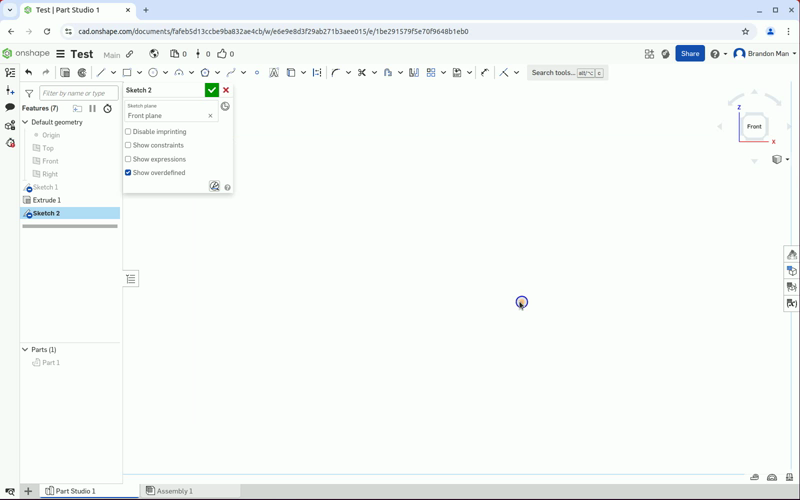
scroll(6)
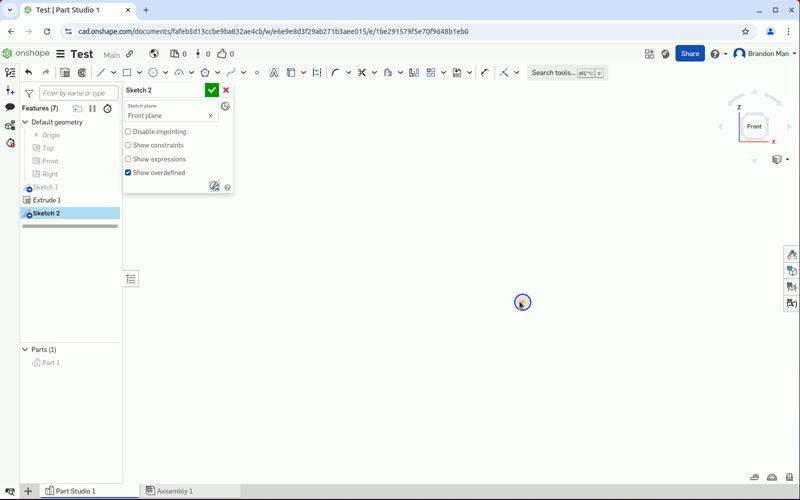
scroll(6)
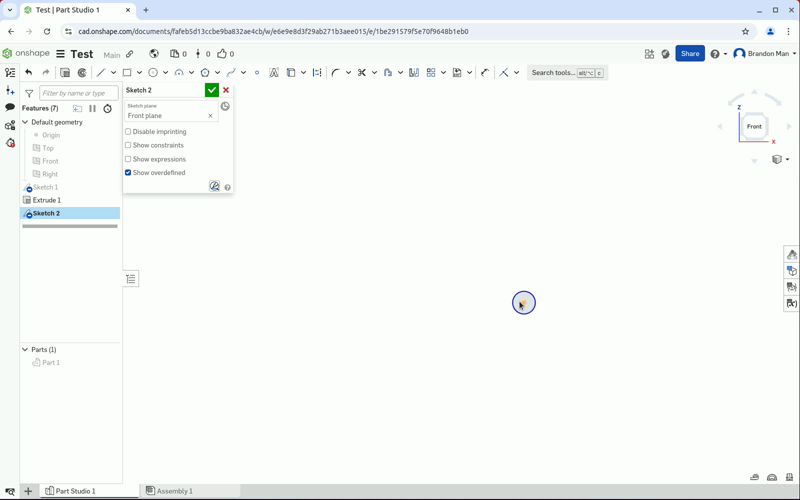
scroll(6)
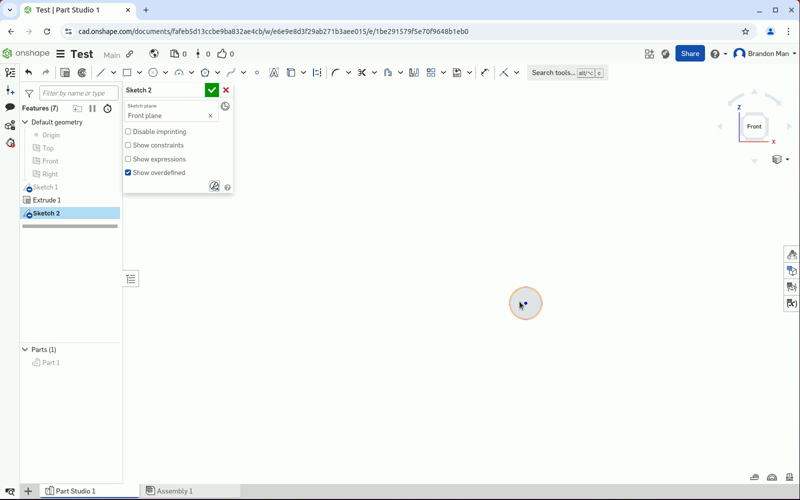
scroll(6)
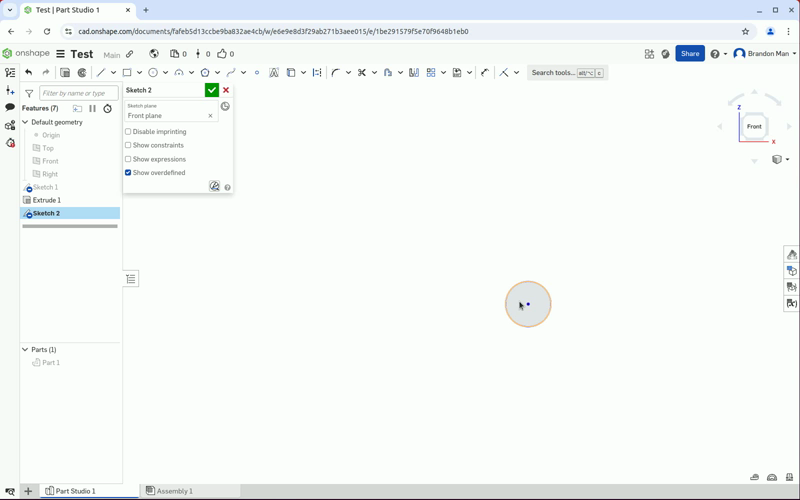
scroll(6)
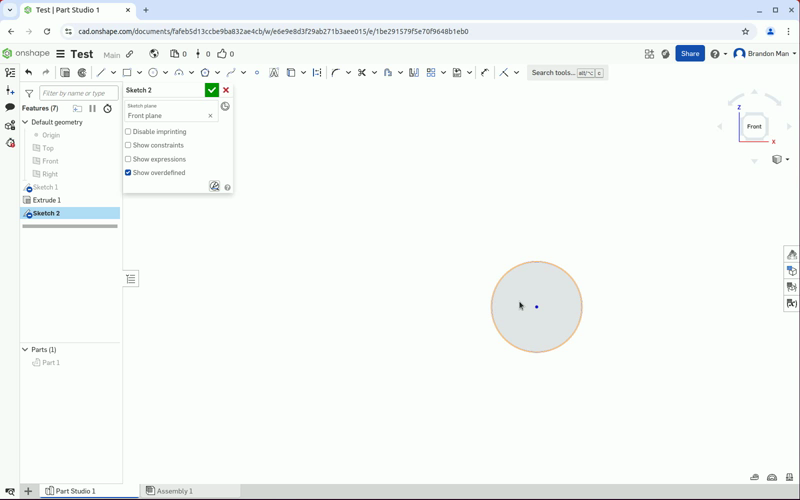
click(519, 301)
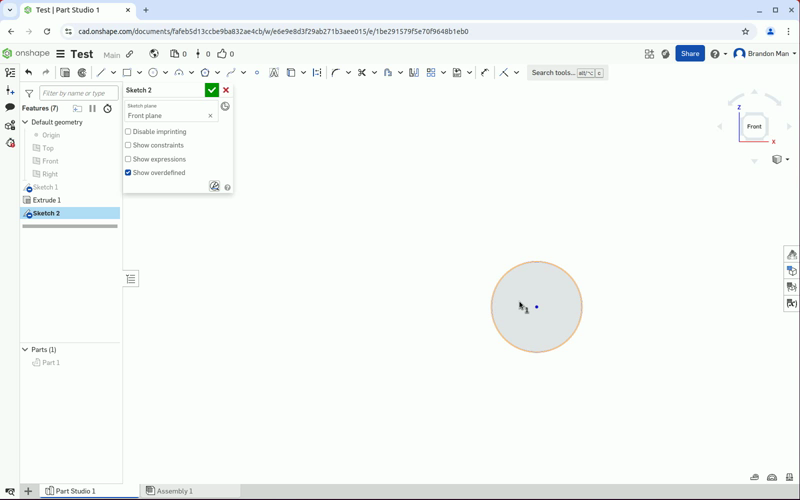
scroll(-6)
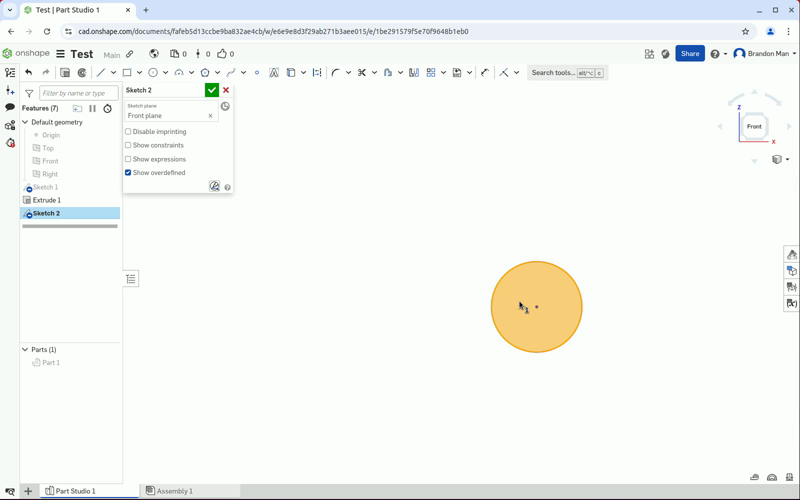
scroll(-6)
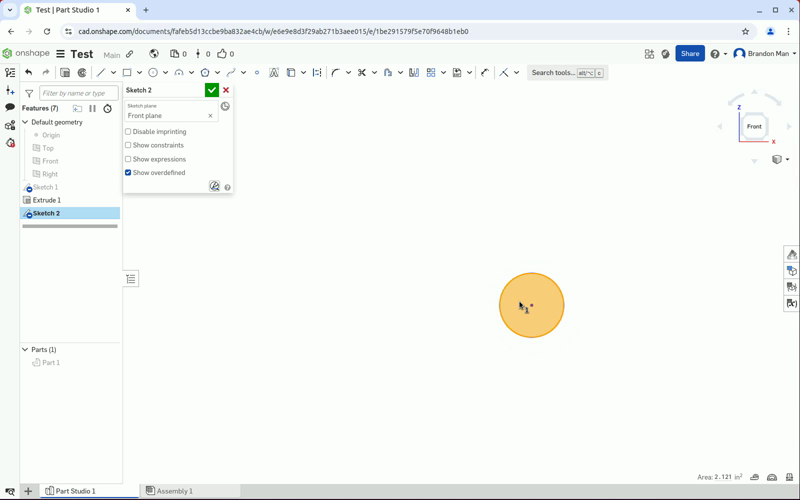
scroll(-6)
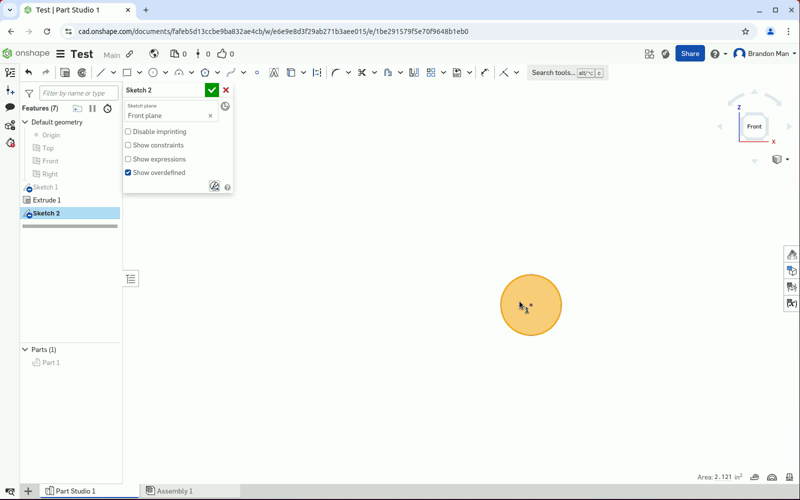
scroll(-6)
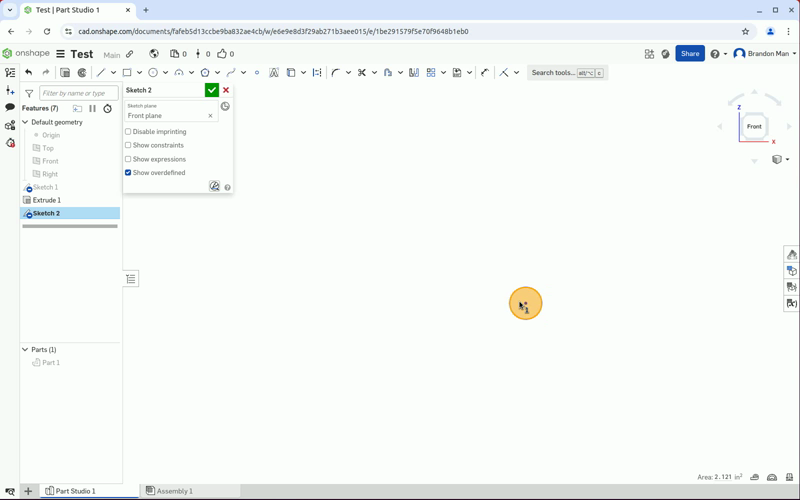
scroll(-6)
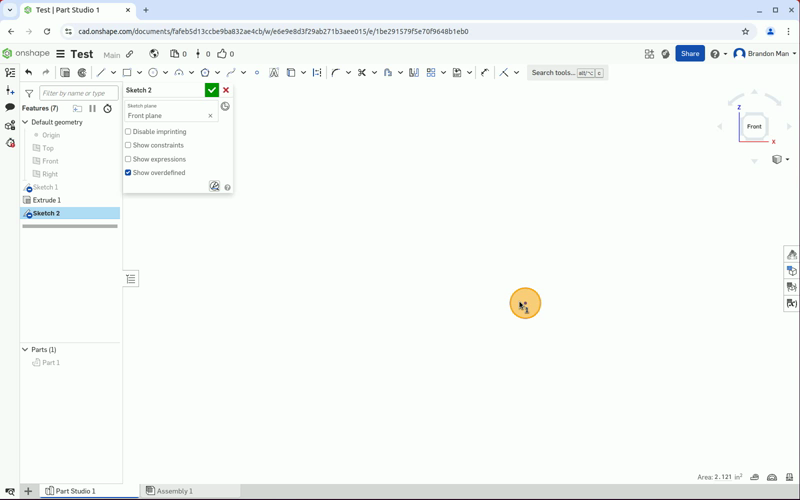
scroll(-6)
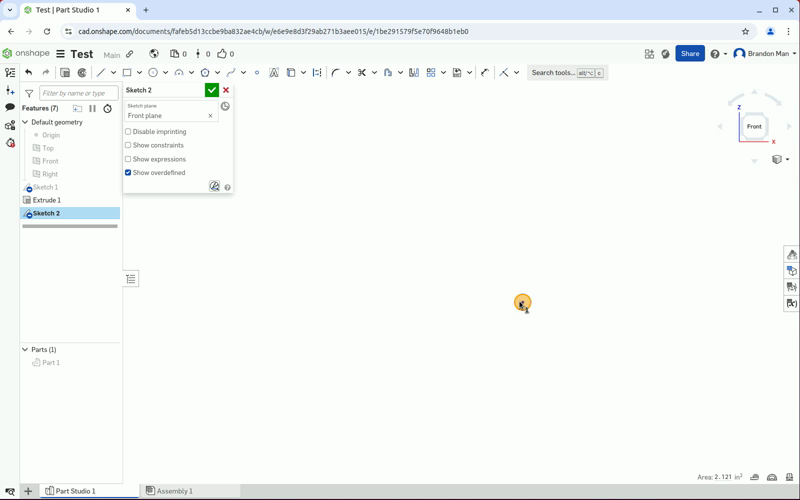
scroll(-6)
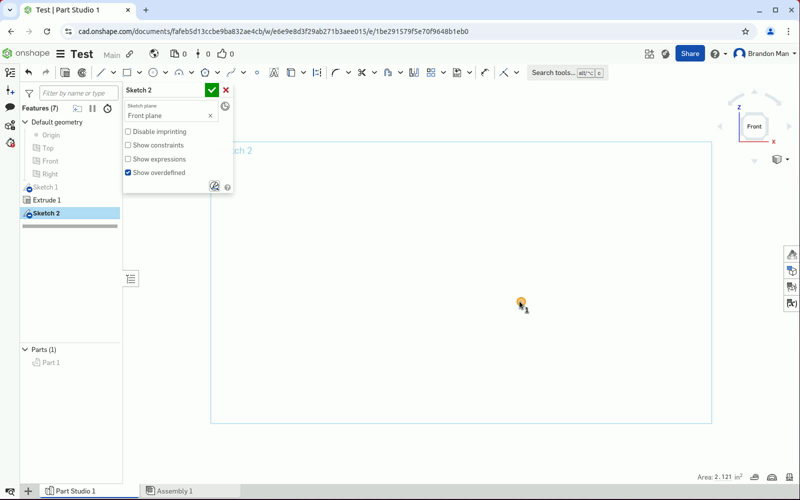
mouse_move(73, 352)
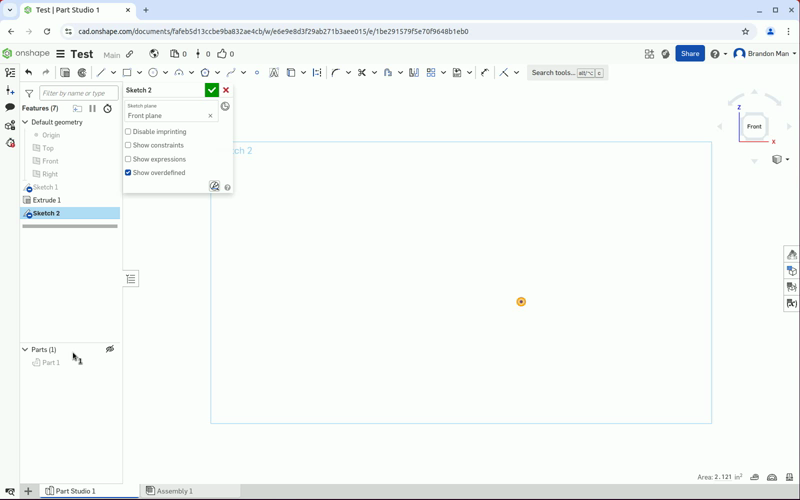
key(shift+y)
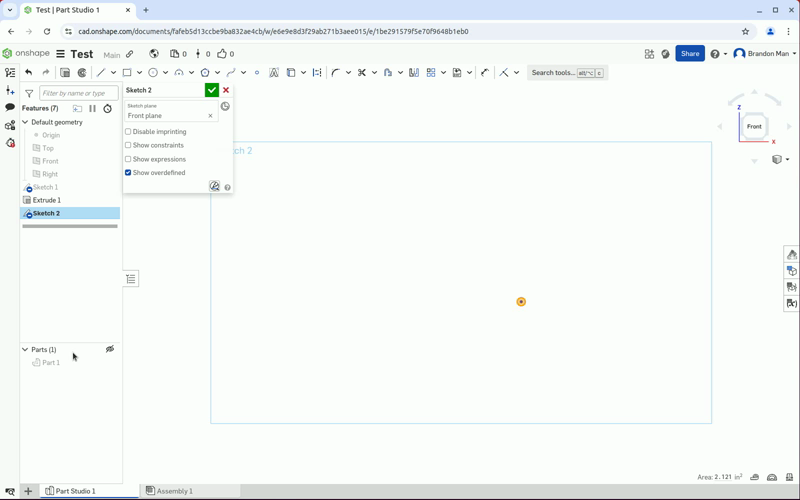
key(shift+e)
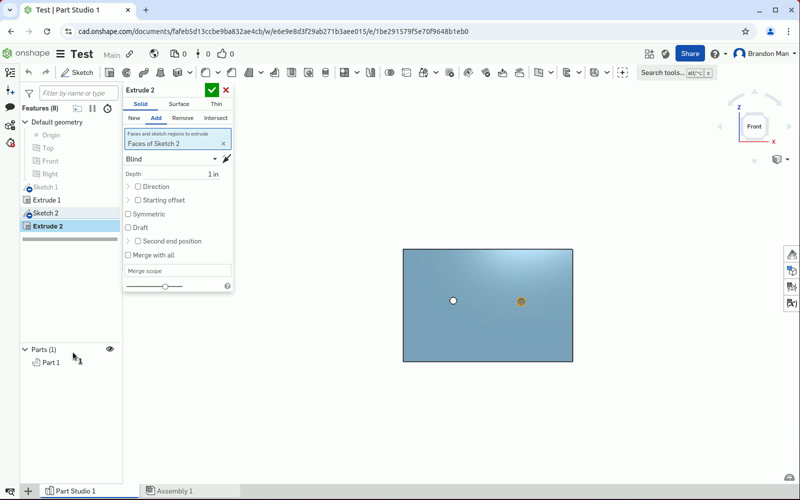
mouse_move(143, 106)
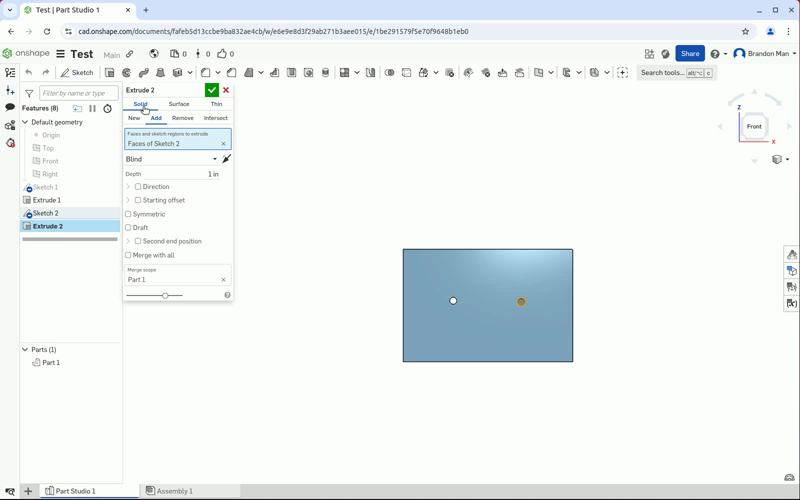
click(143, 106)
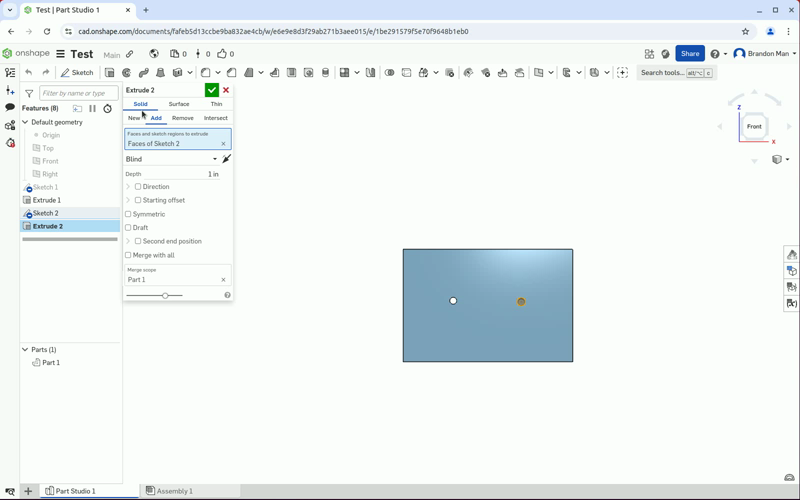
mouse_move(137, 120)
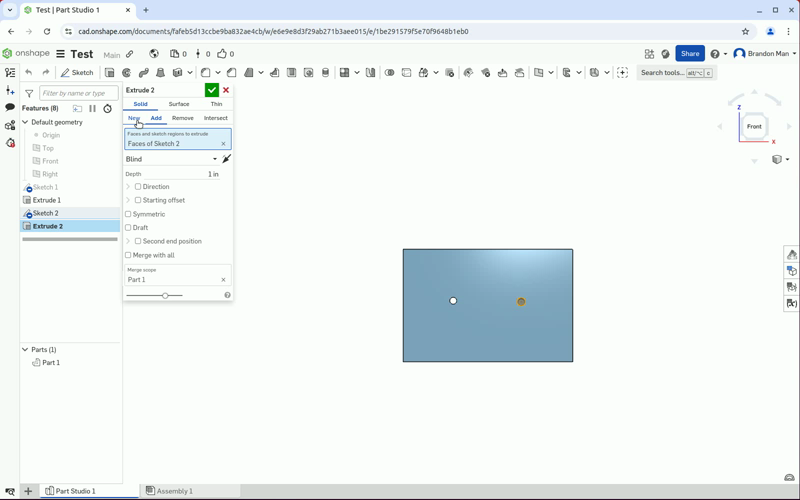
click(137, 120)
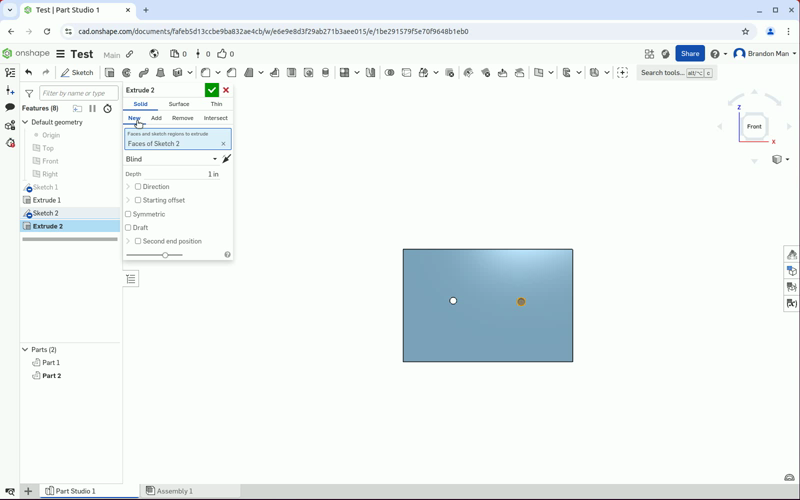
key(tab, 4)
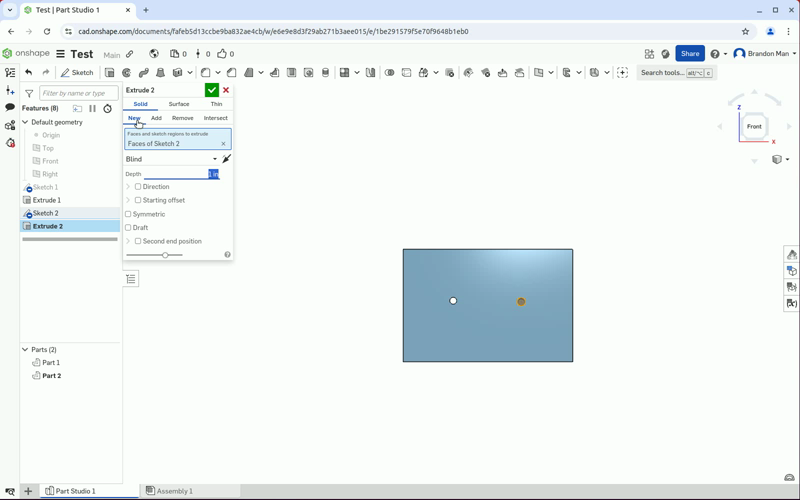
text(0.241)
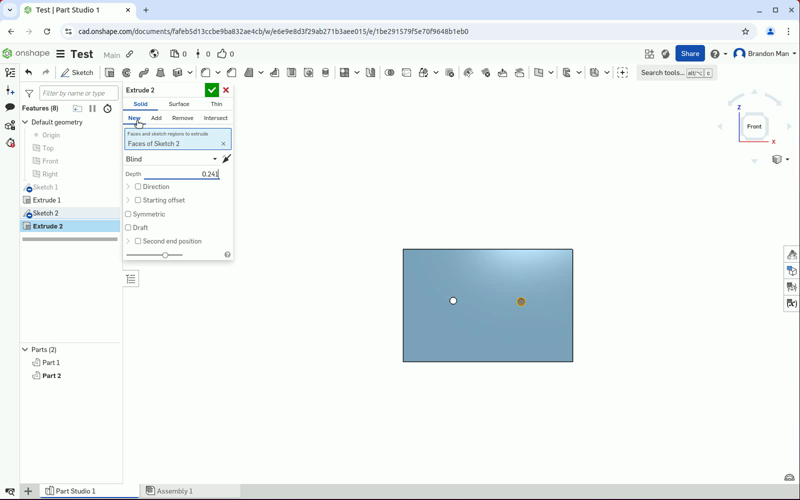
key(enter)
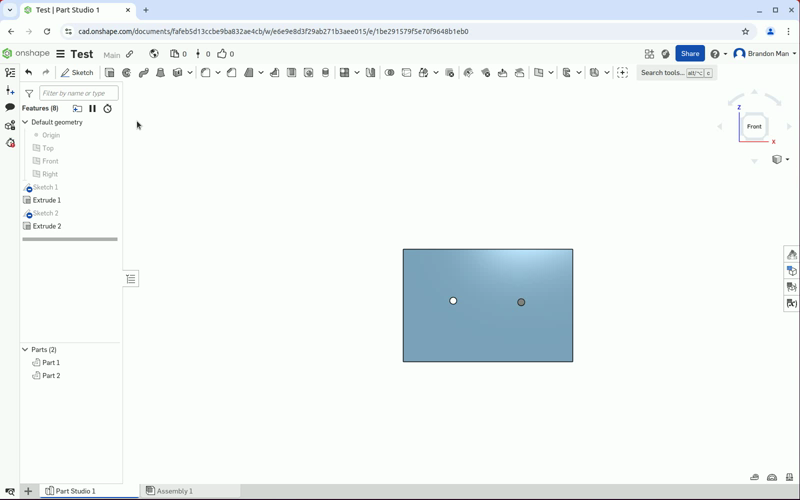
key(shift+h)
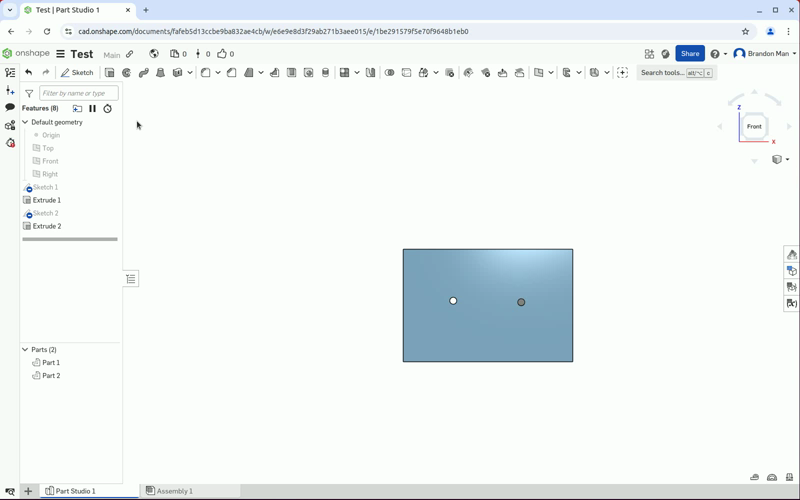
key(shift+h)
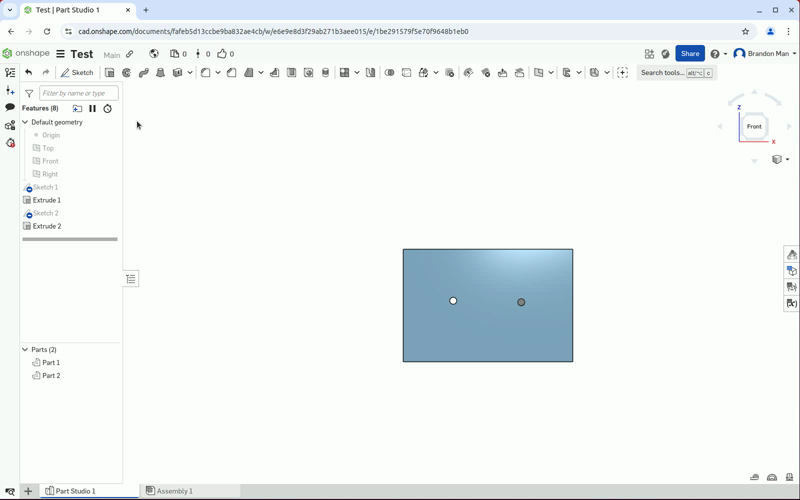
mouse_move(73, 189)
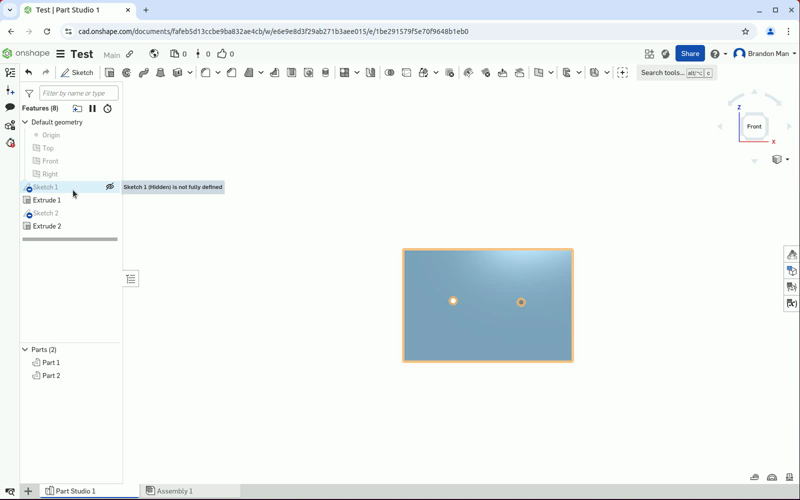
click(73, 189)
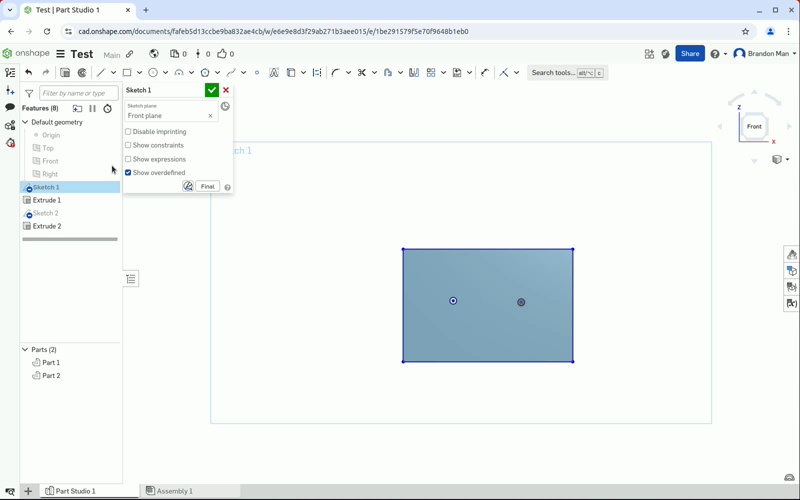
mouse_move(229, 92)
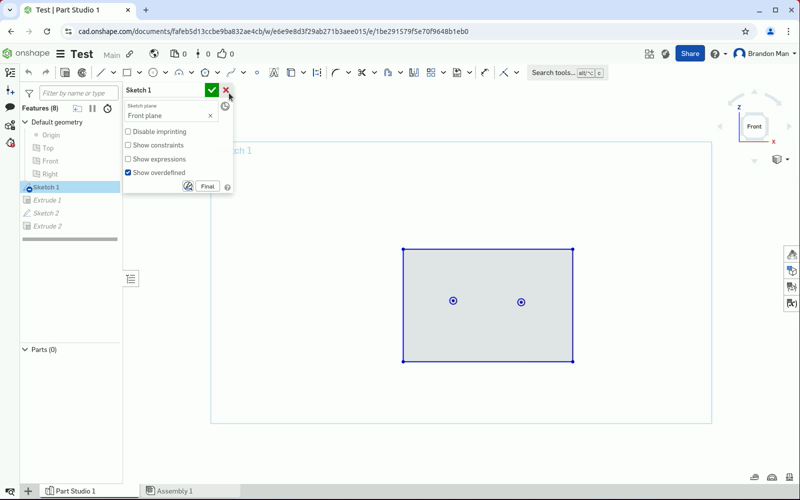
click(229, 92)
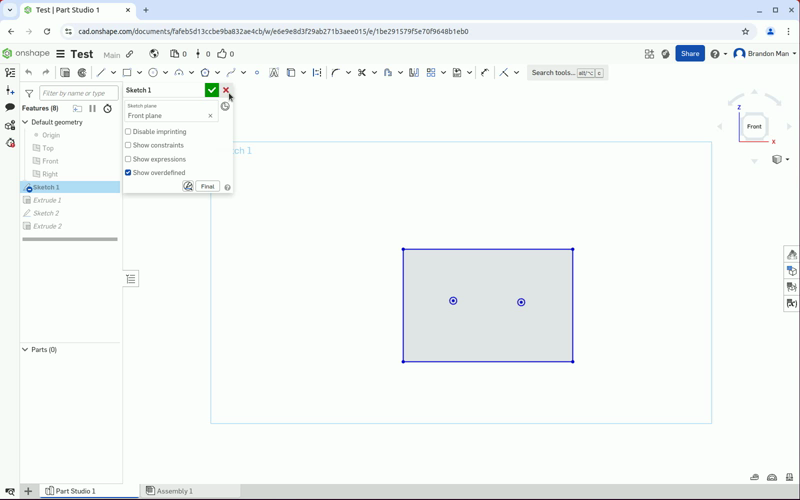
key(shift+s)
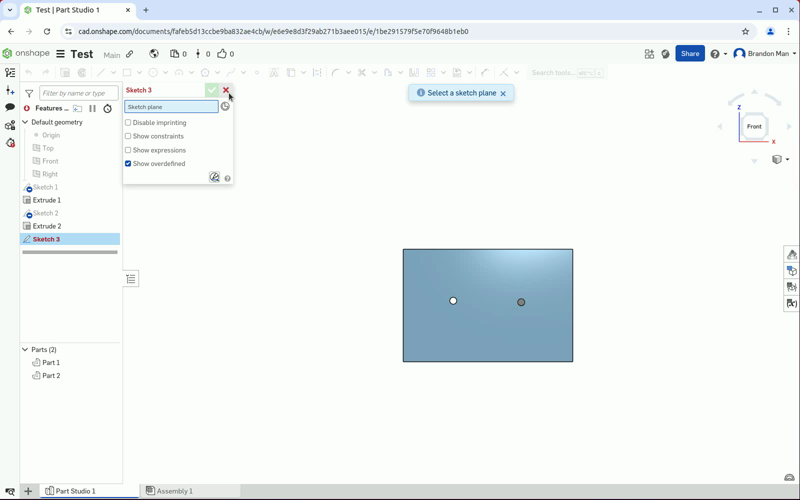
mouse_move(73, 163)
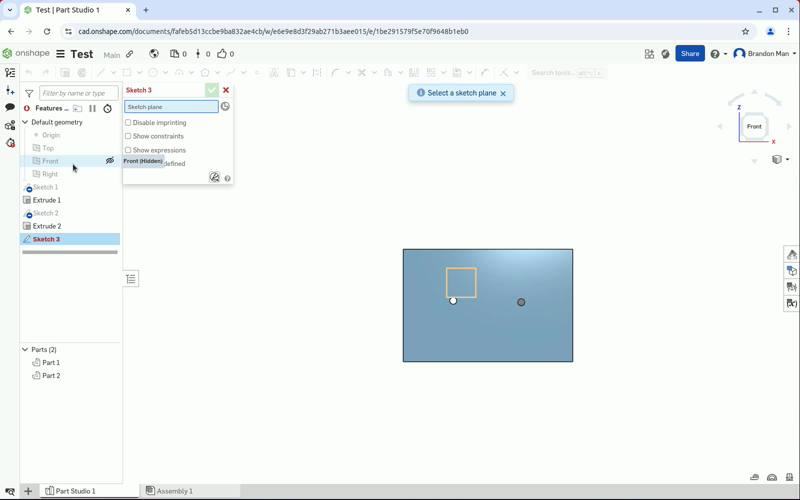
click(73, 163)
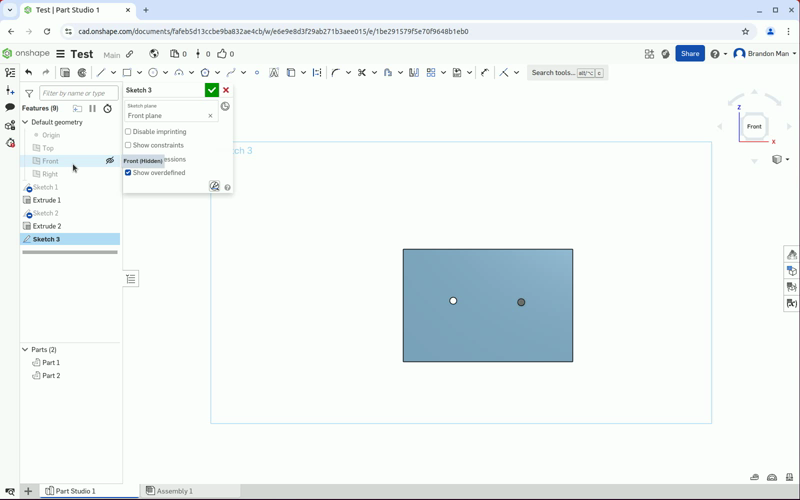
mouse_move(73, 352)
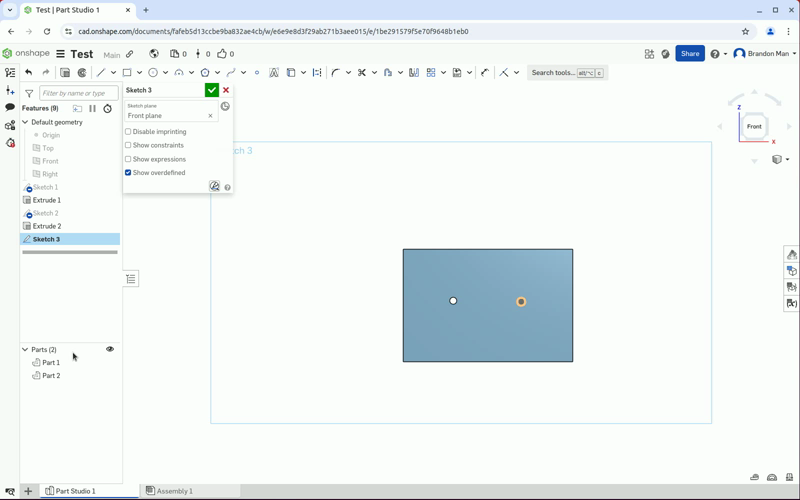
key(y)
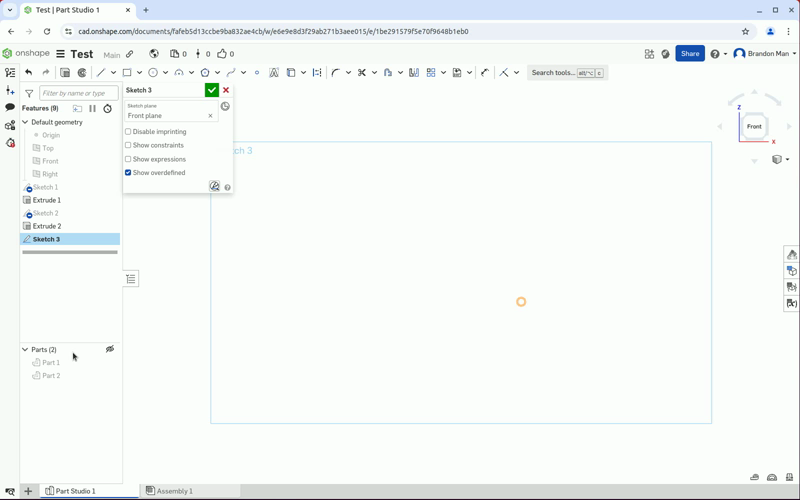
key(c)
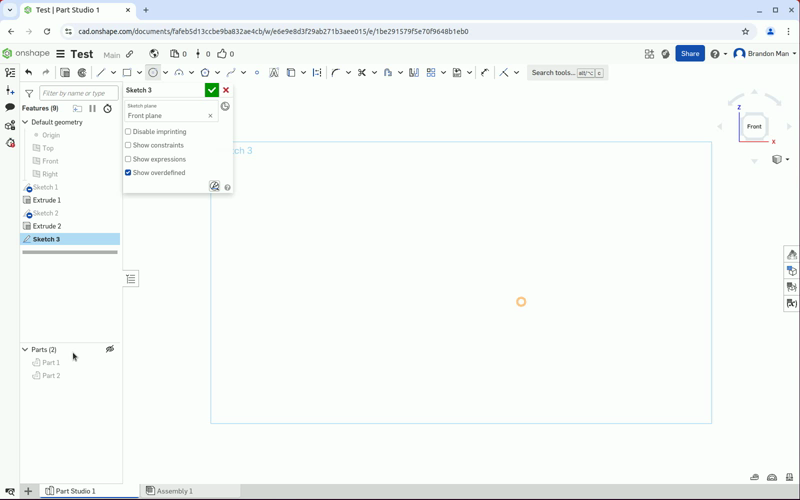
key_down(shift)
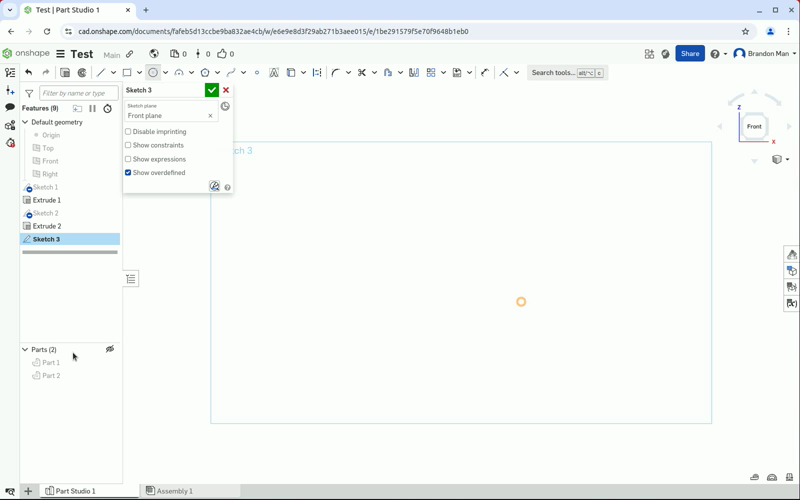
mouse_move(453, 300)
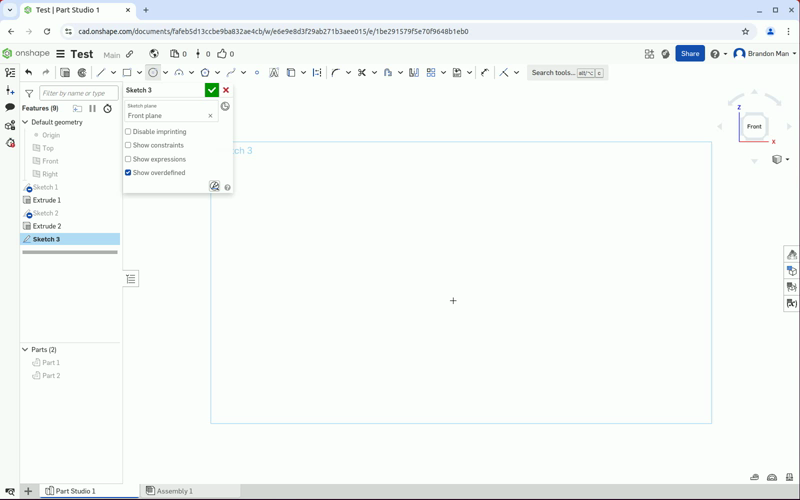
click(453, 300)
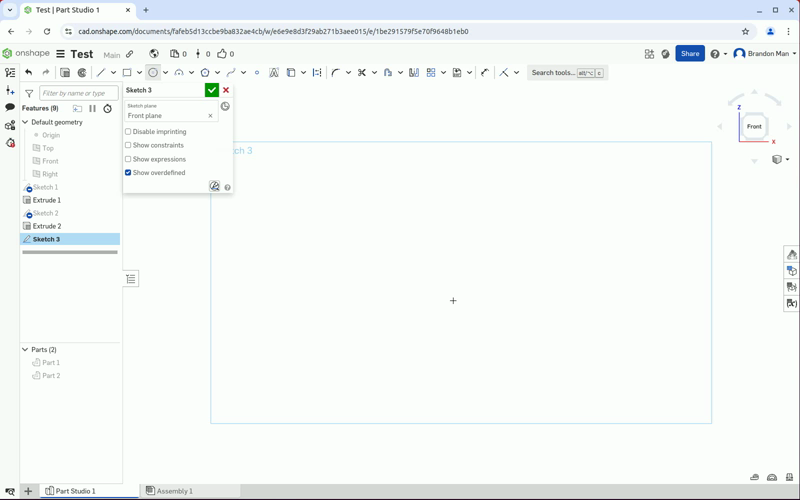
key_up(shift)
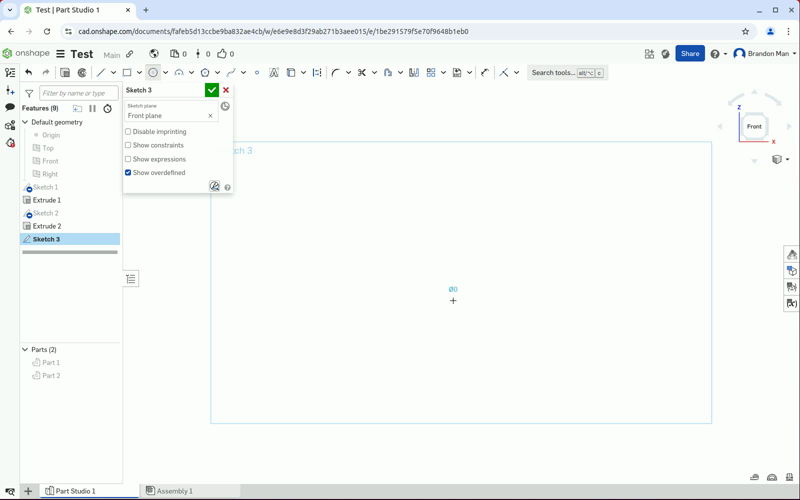
mouse_move(457, 300)
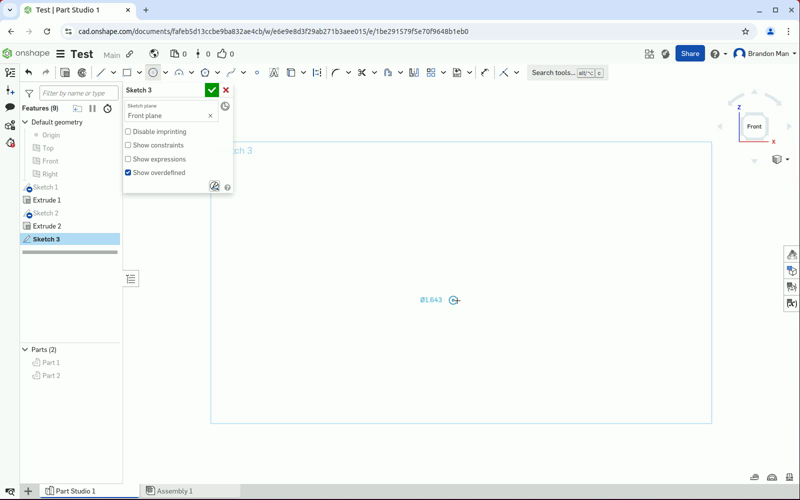
click(457, 300)
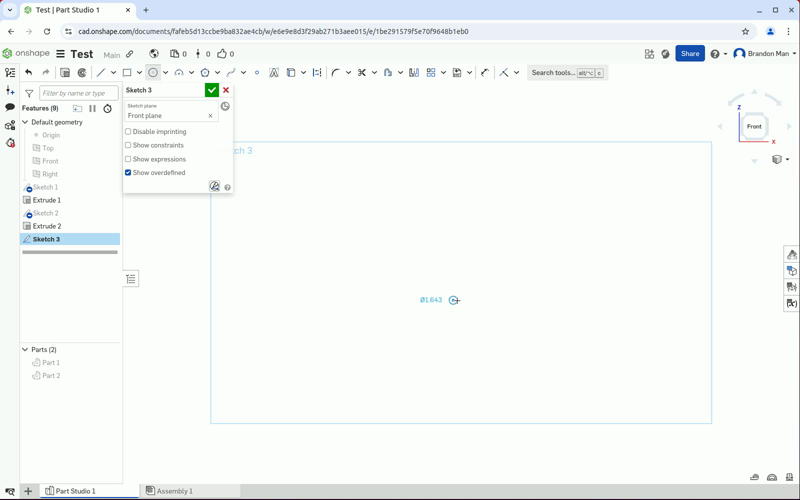
key(esc)
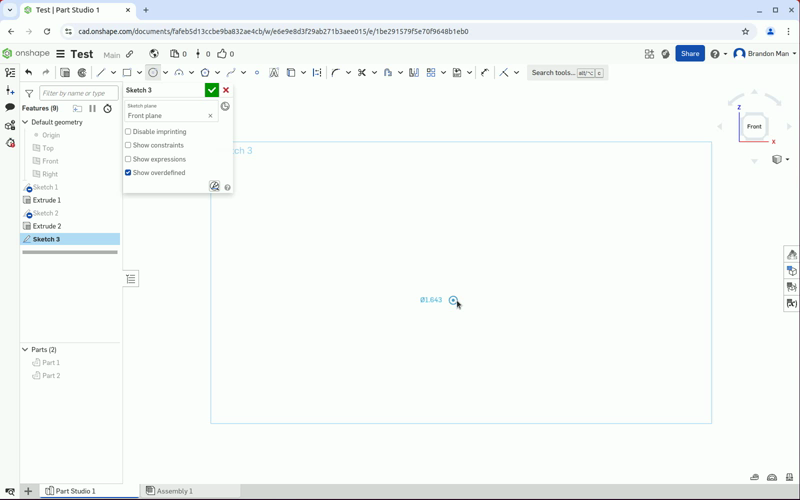
mouse_move(453, 298)
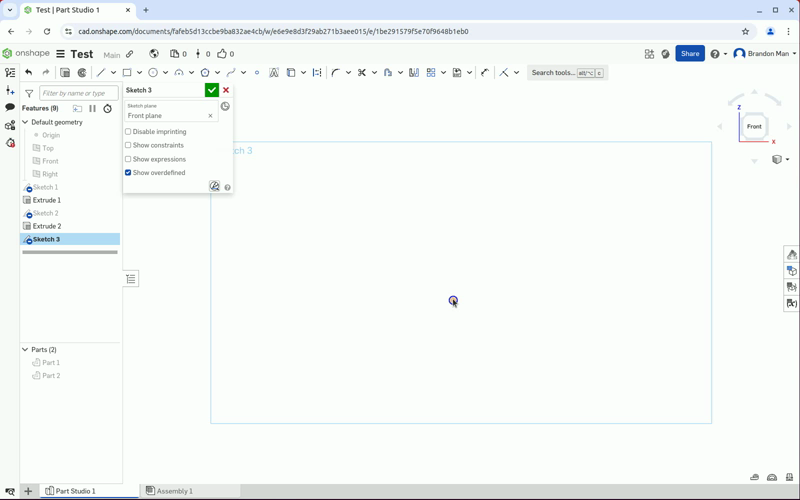
scroll(6)
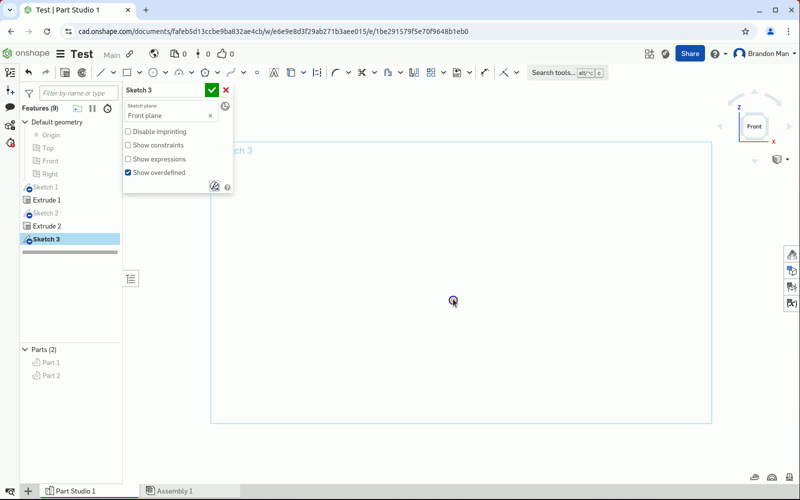
scroll(6)
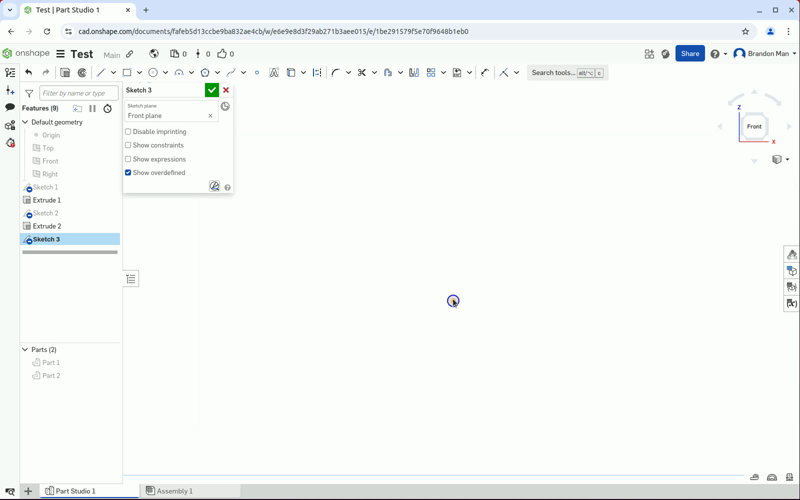
scroll(6)
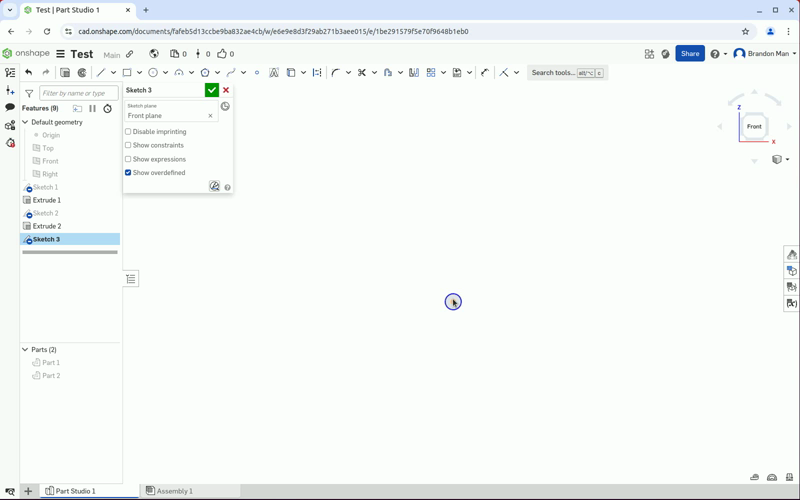
scroll(6)
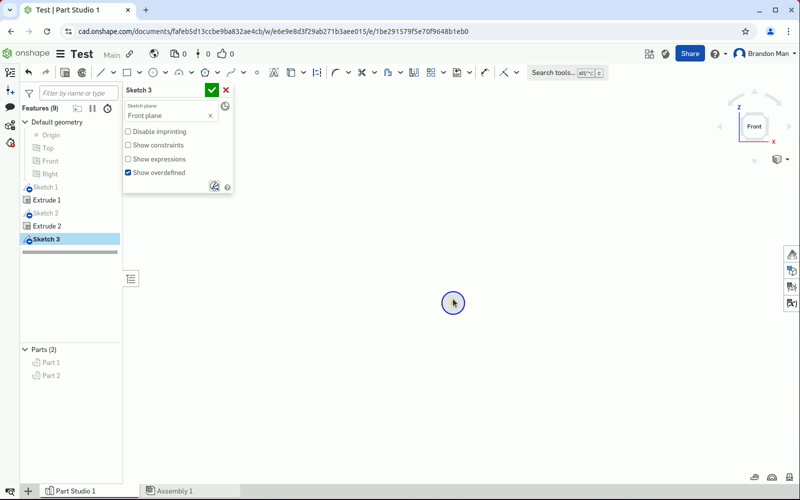
scroll(6)
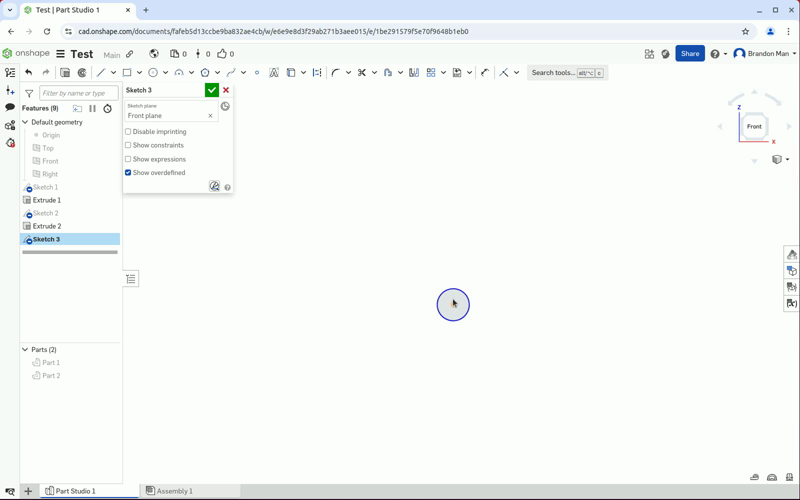
scroll(6)
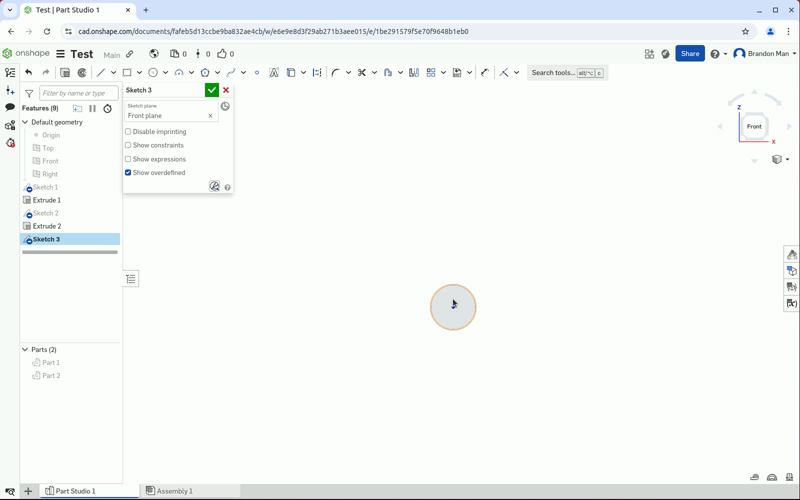
scroll(6)
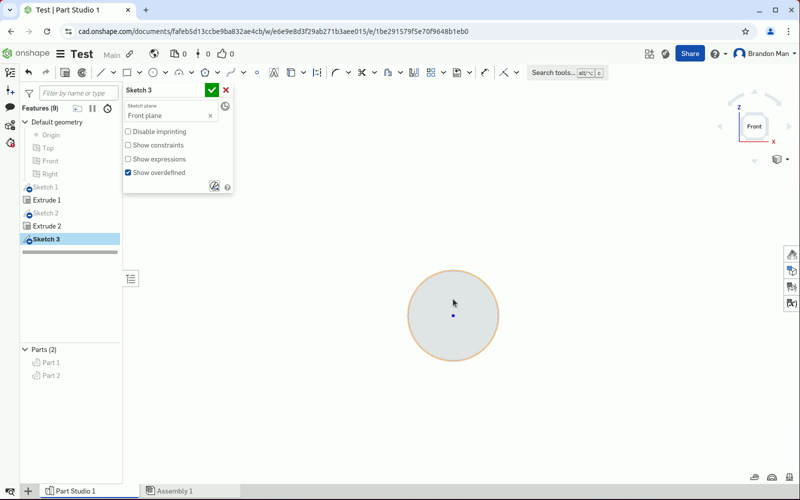
click(453, 298)
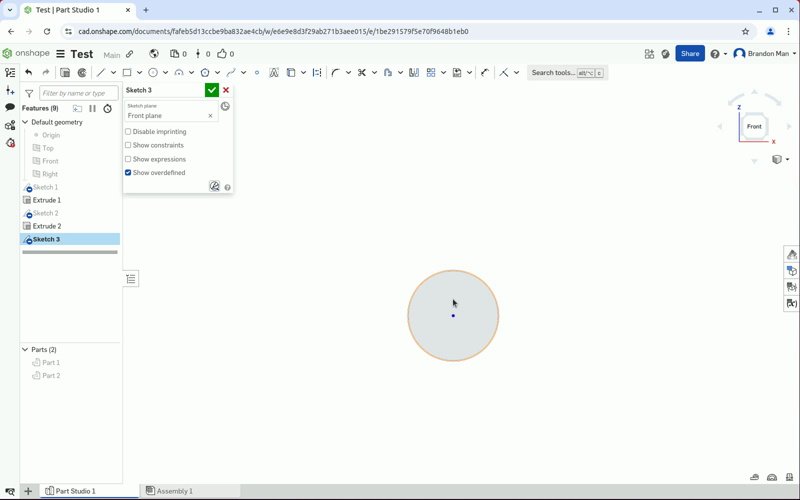
scroll(-6)
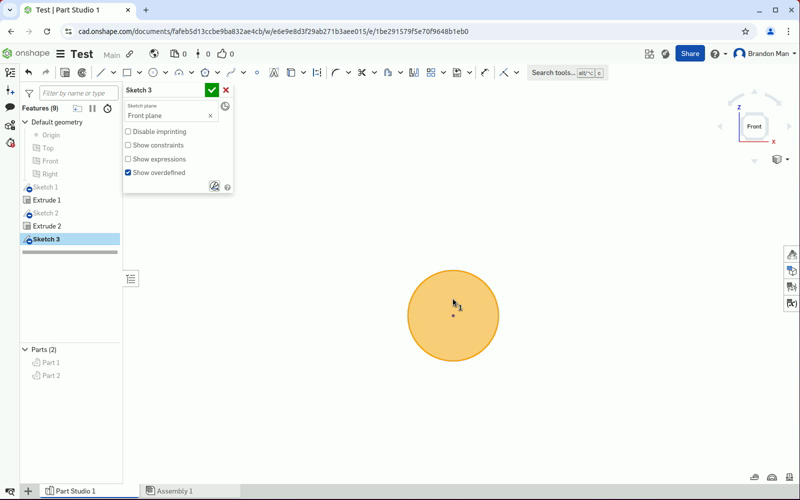
scroll(-6)
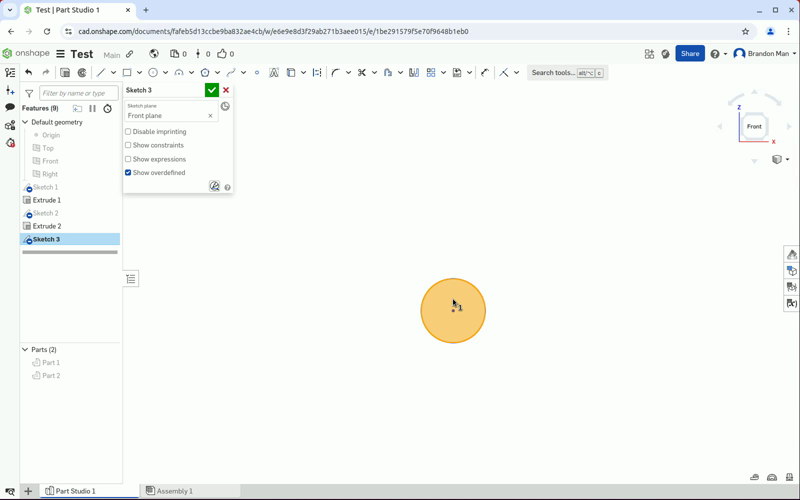
scroll(-6)
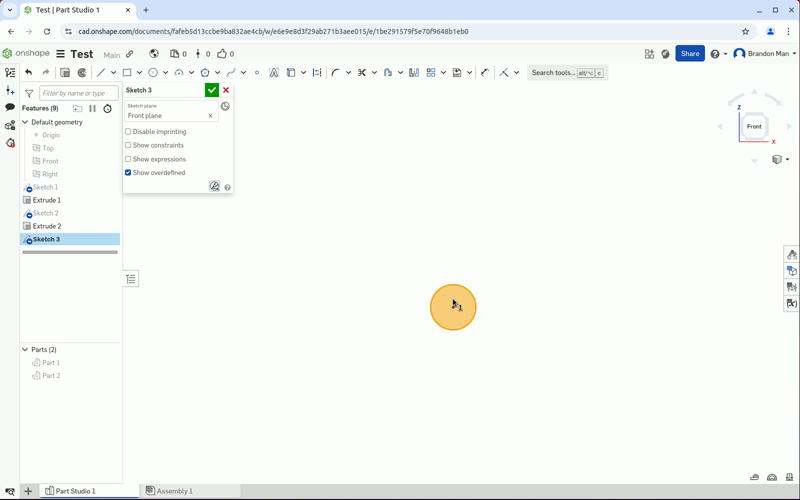
scroll(-6)
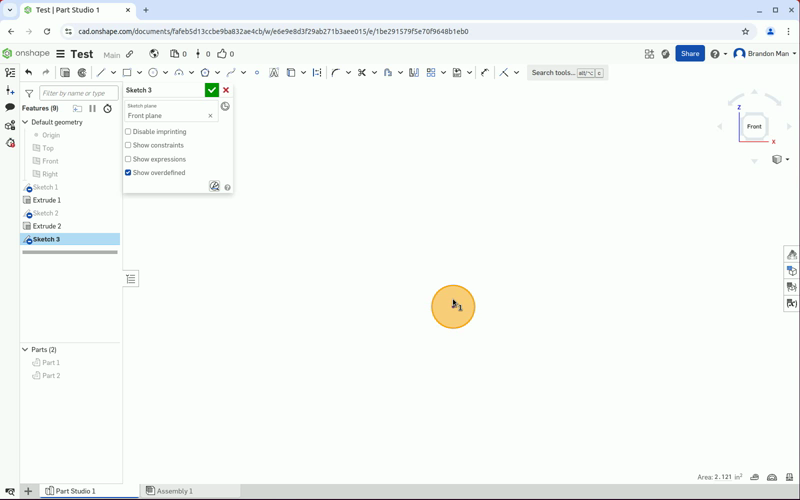
scroll(-6)
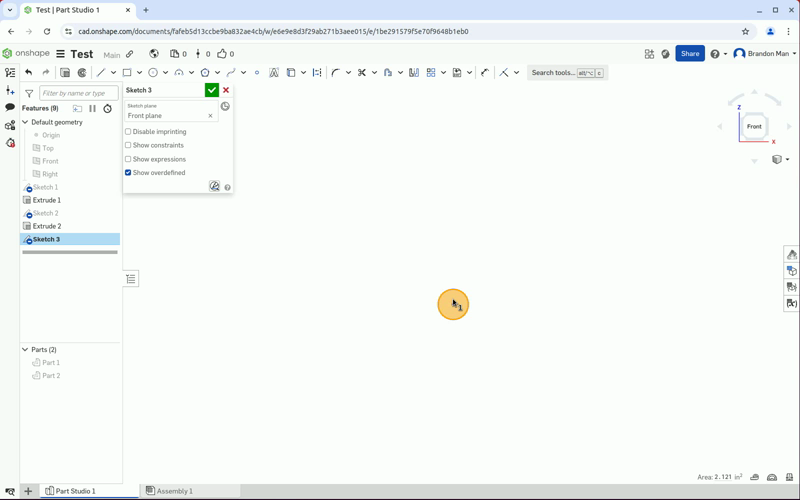
scroll(-6)
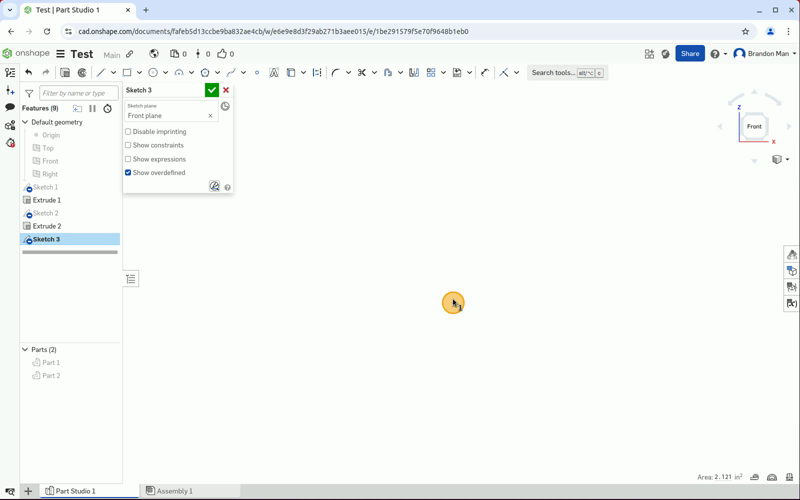
scroll(-6)
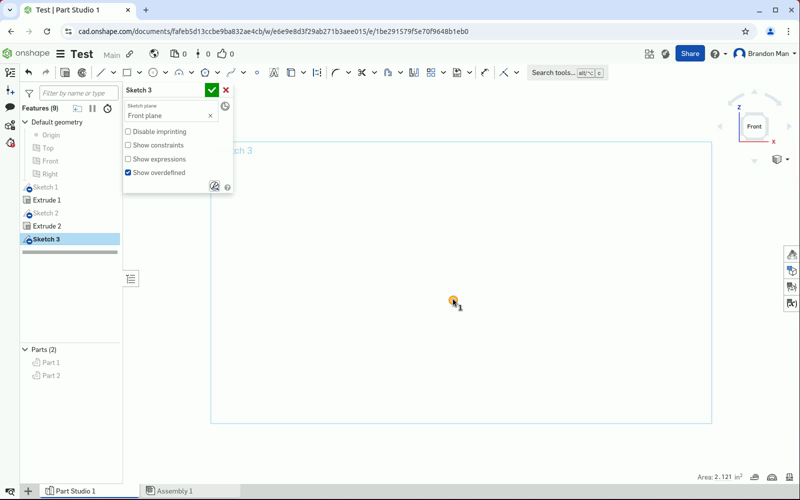
mouse_move(73, 352)
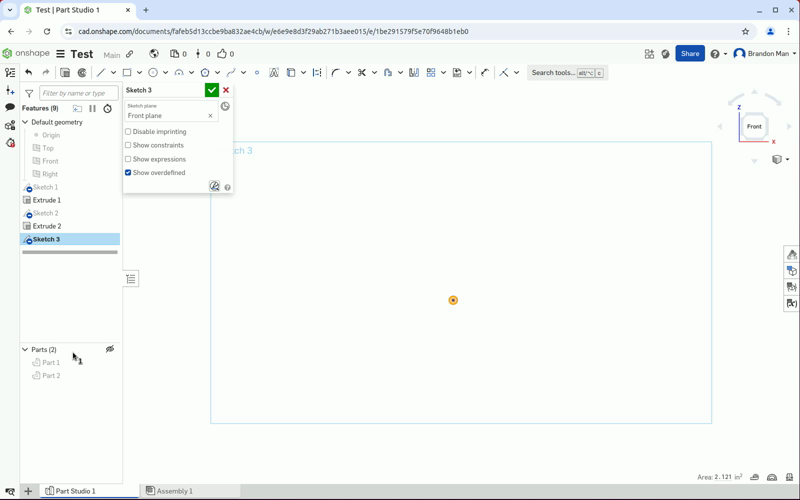
key(shift+y)
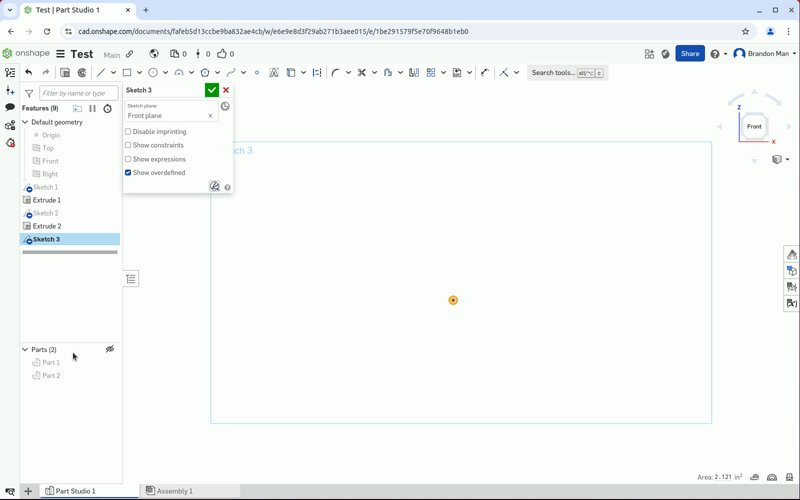
key(shift+e)
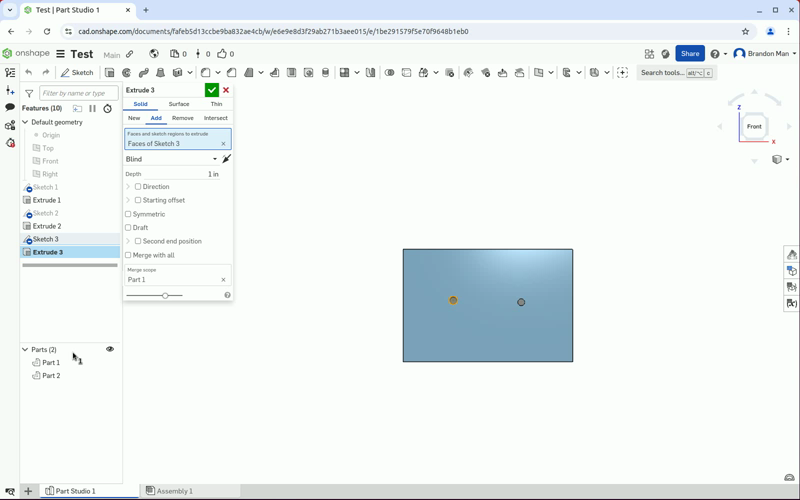
mouse_move(143, 106)
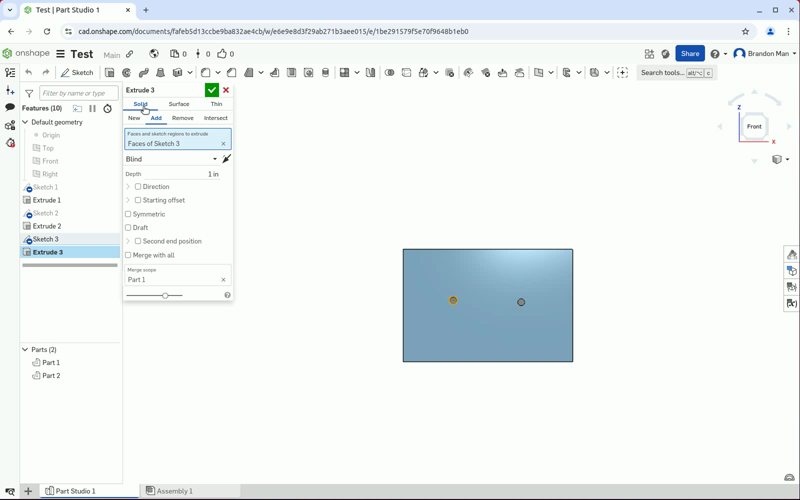
click(143, 106)
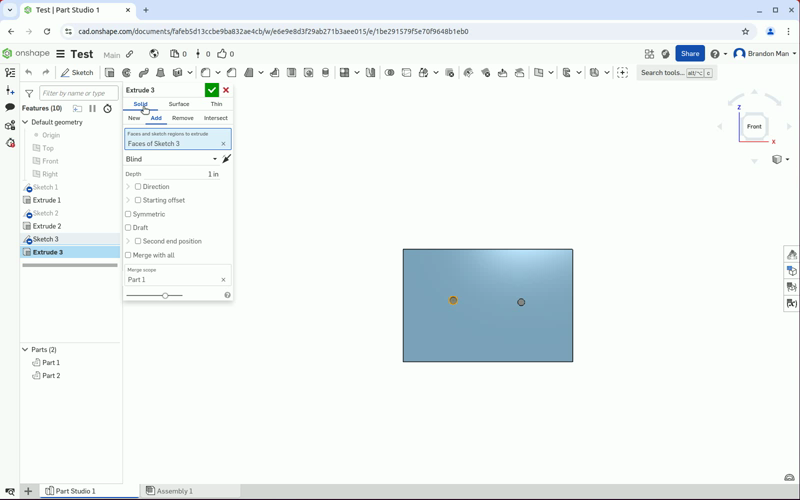
mouse_move(137, 120)
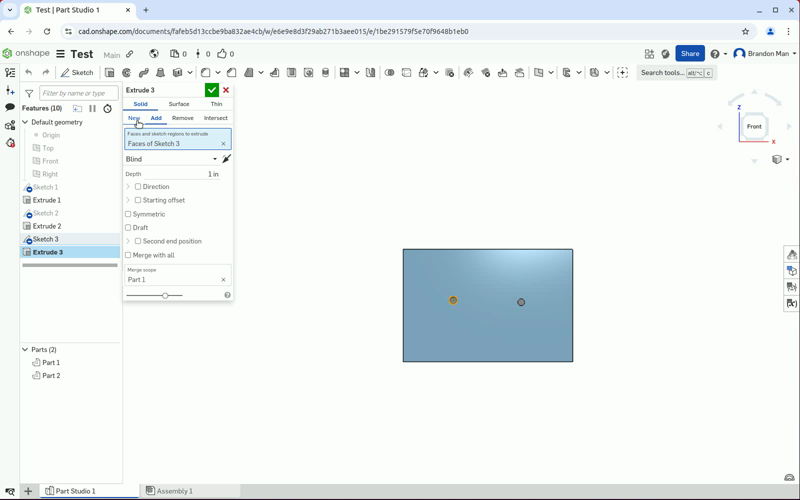
click(137, 120)
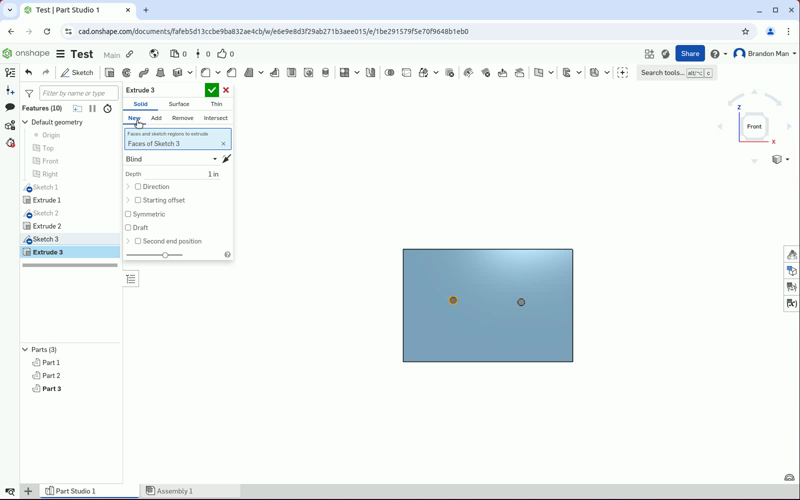
key(tab, 4)
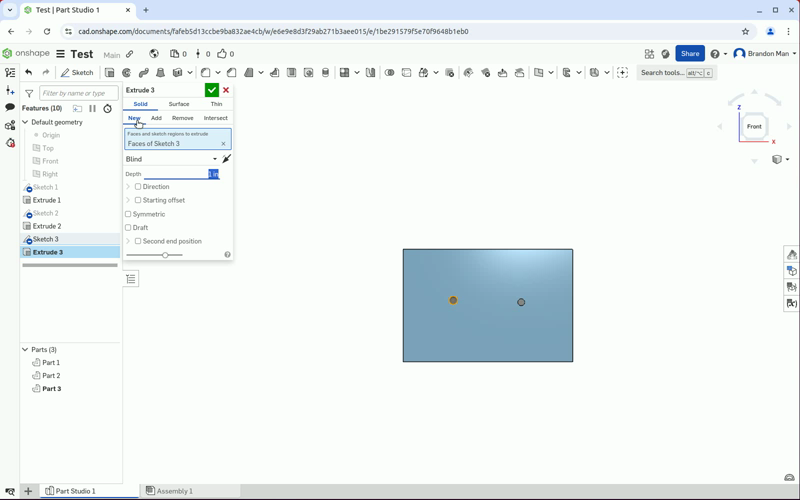
text(0.241)
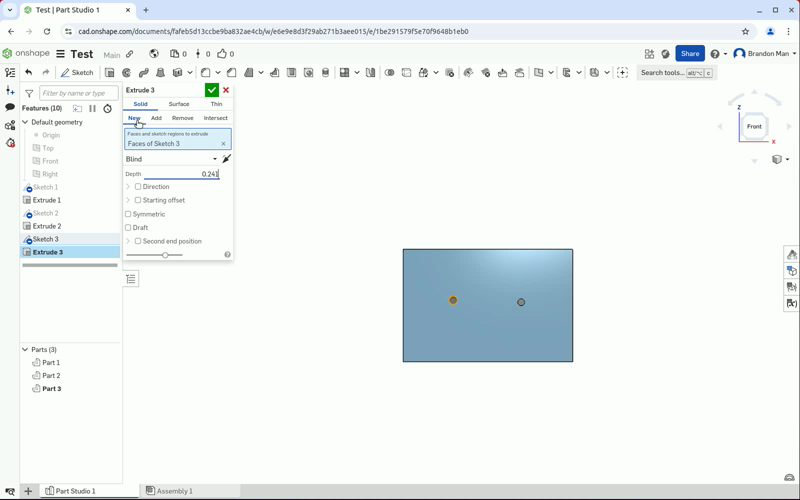
key(enter)
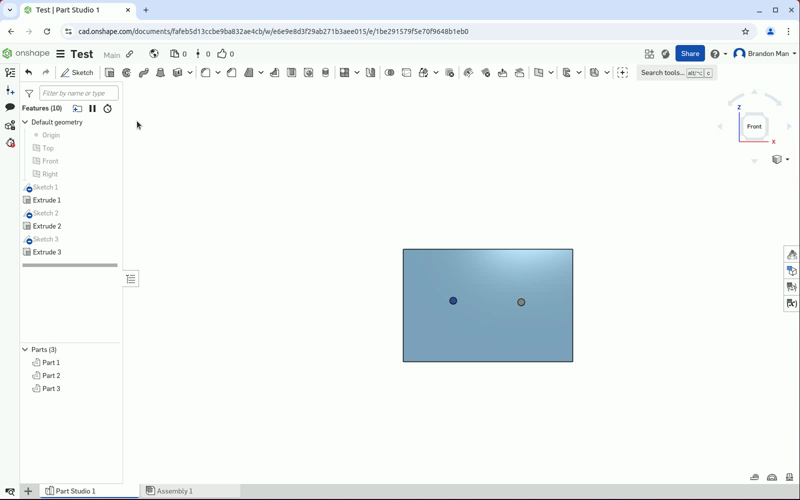
key(shift+h)
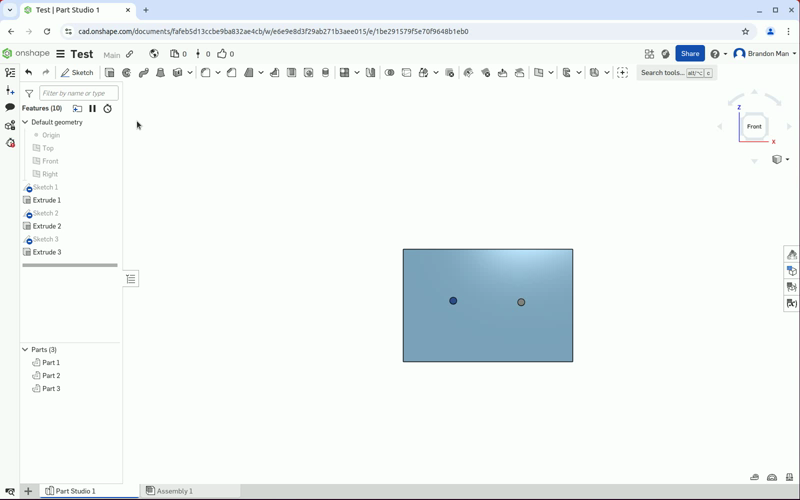
key(shift+h)
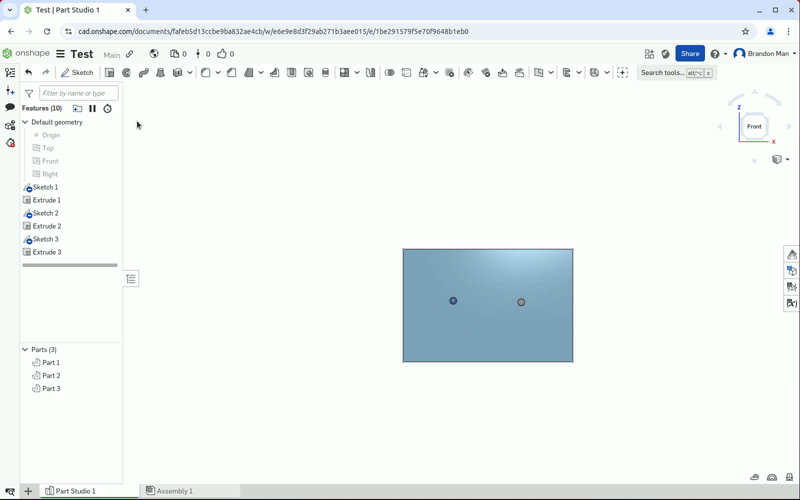
key(shift+7)
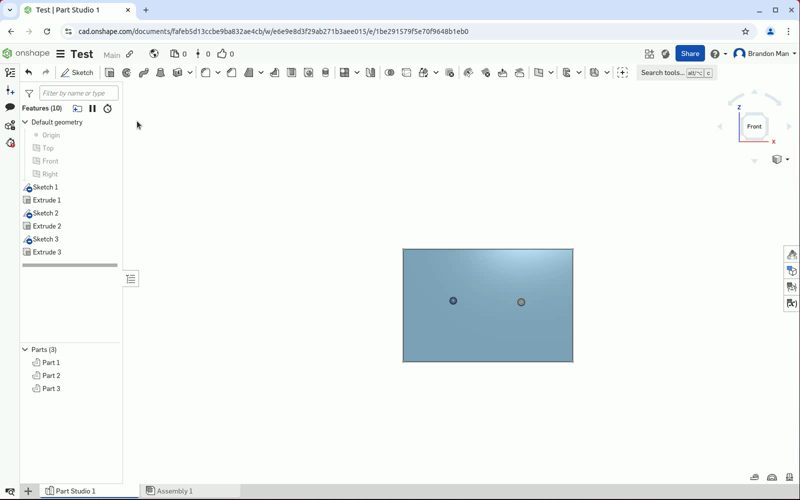
key(left, 2)
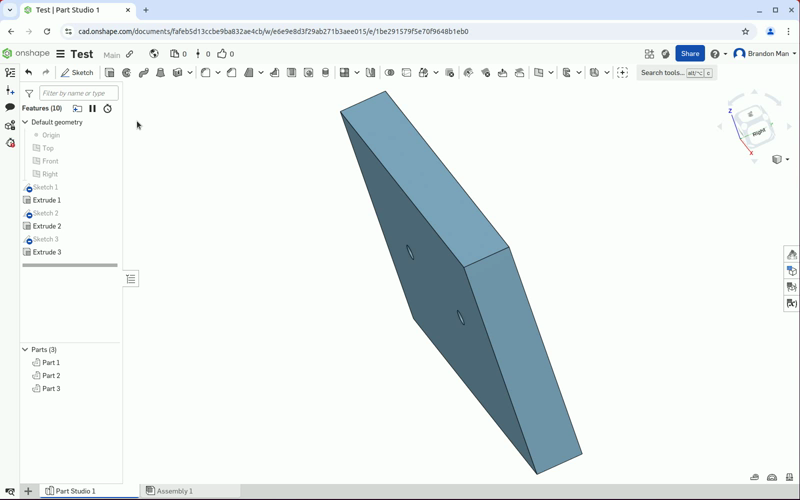
key(down, 2)
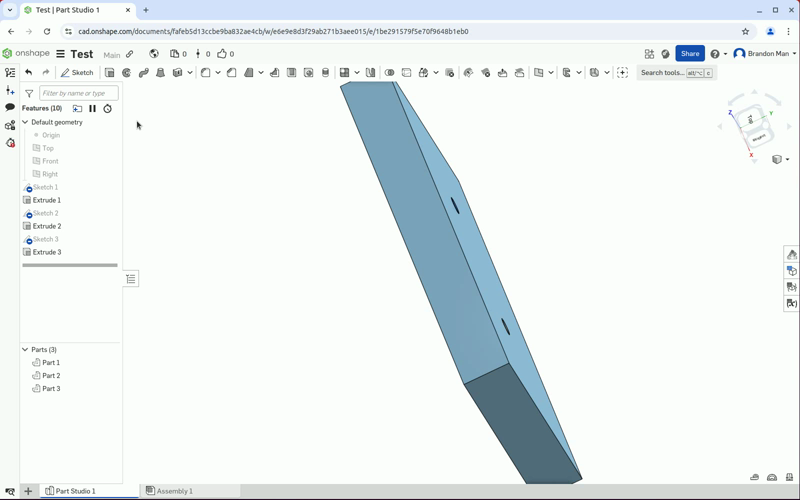
key(up, 2)
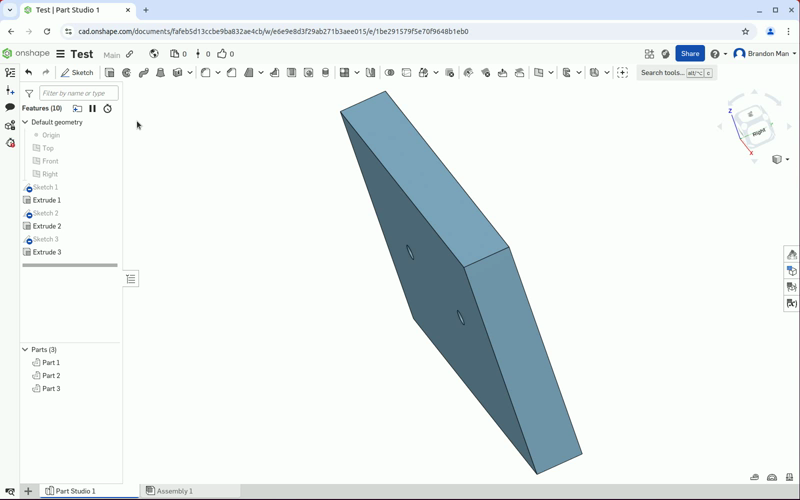
key(right, 2)
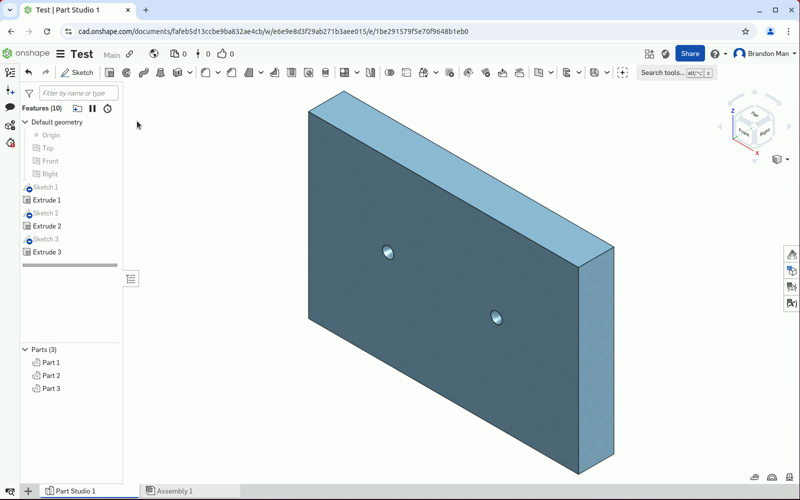
mouse_move(73, 189)
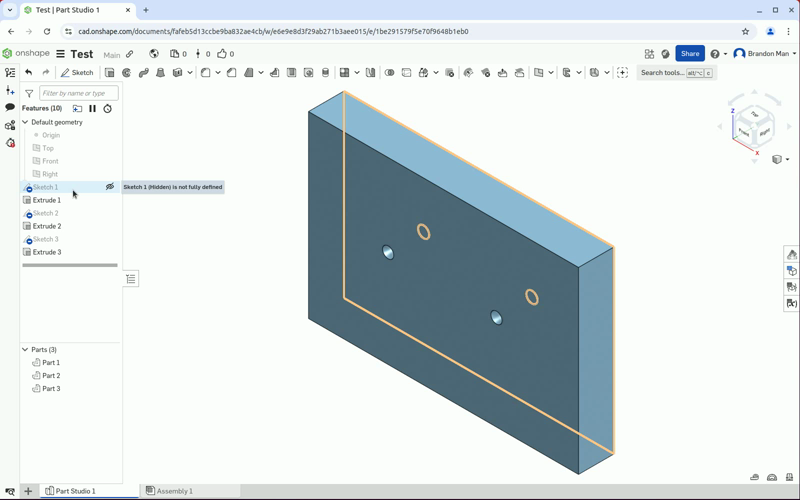
click(73, 189)